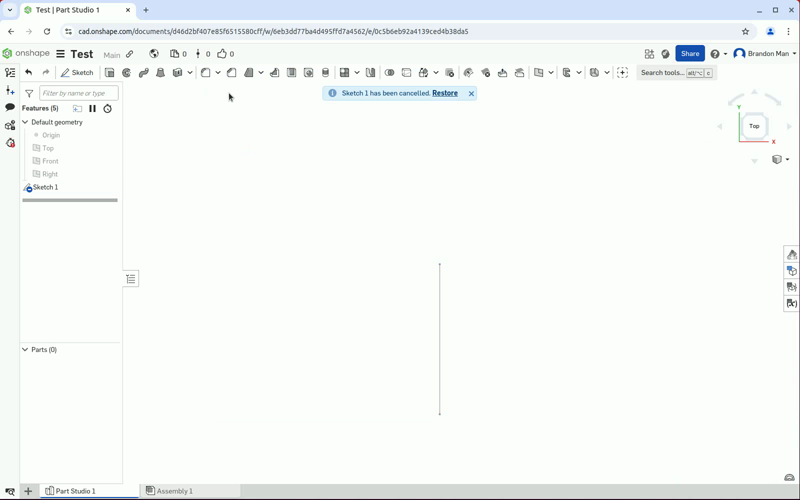
key(shift+h)
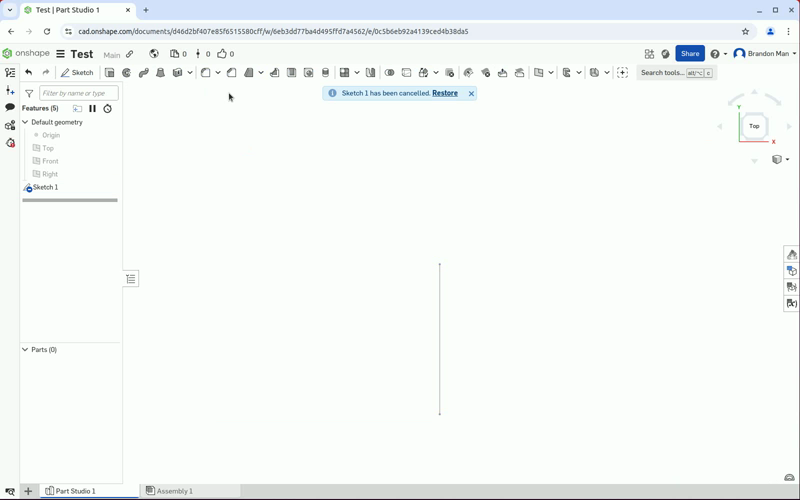
key(shift+s)
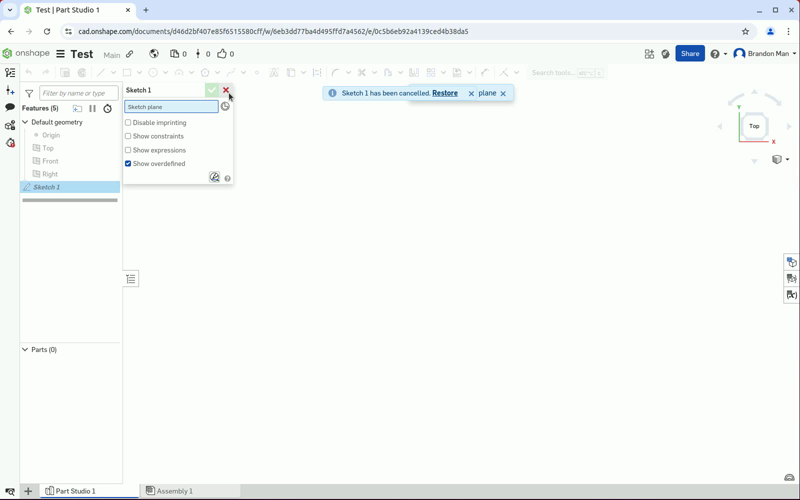
mouse_move(73, 150)
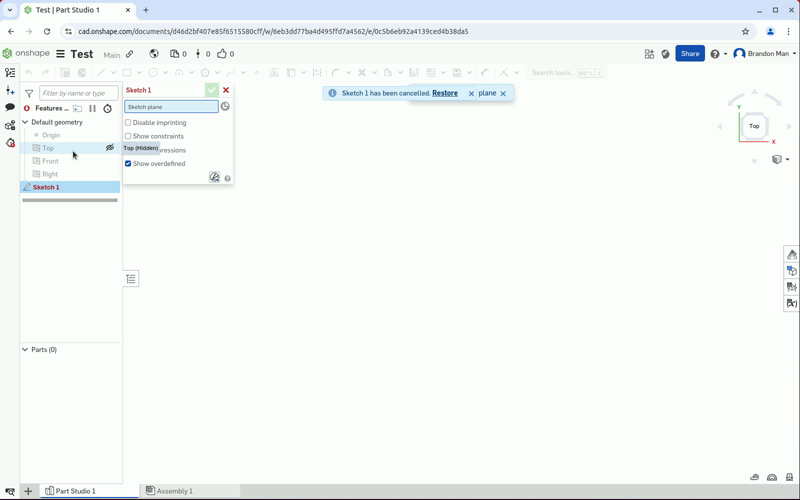
click(73, 150)
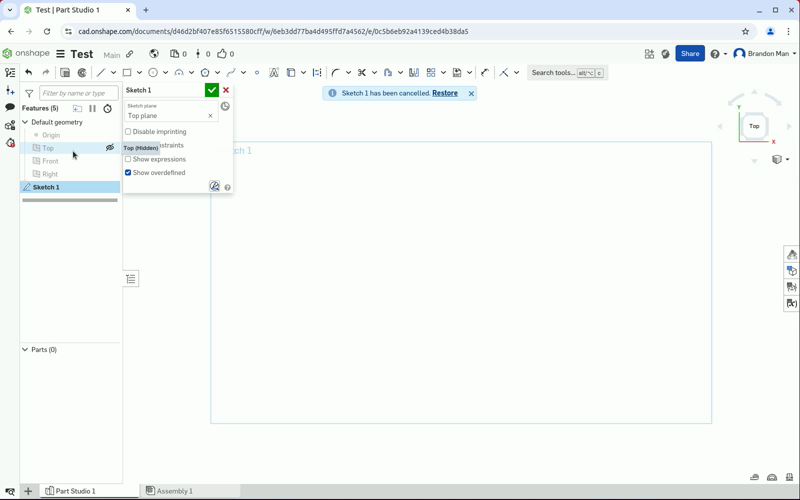
mouse_move(73, 352)
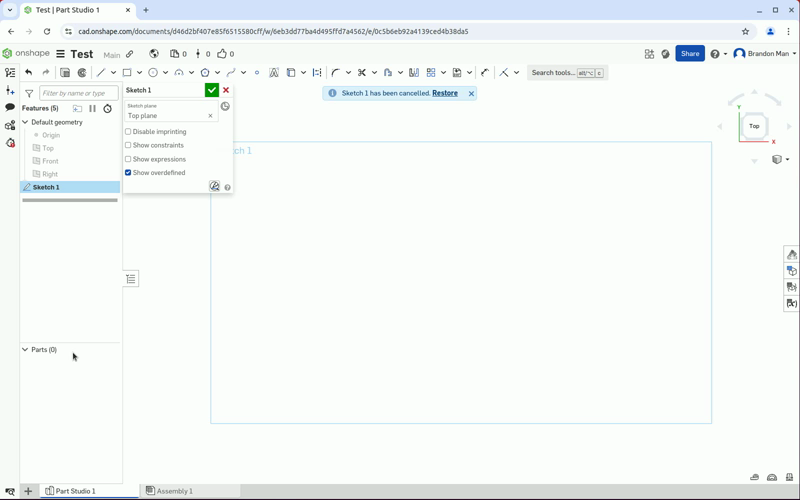
key(y)
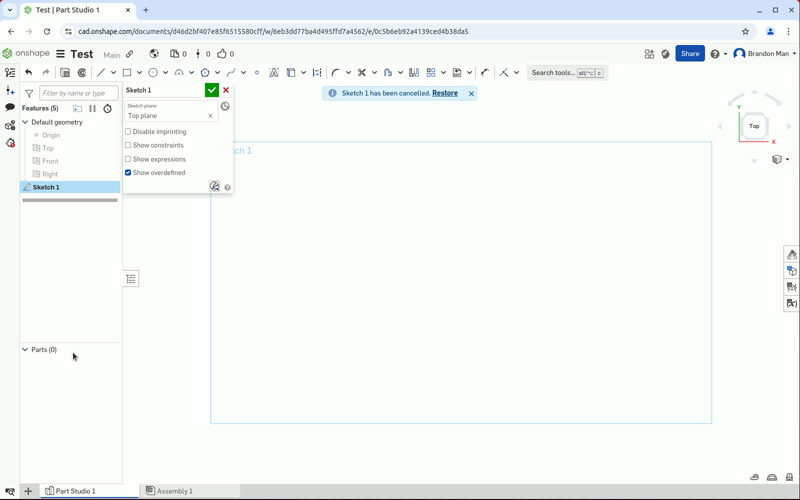
key(l)
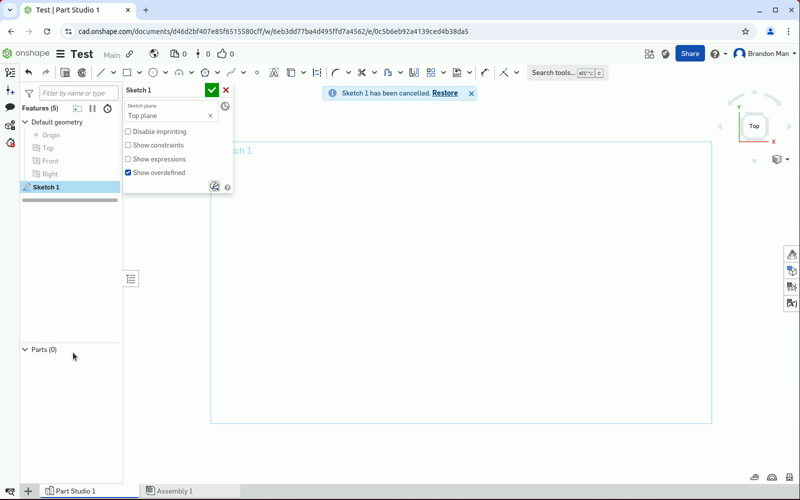
key_down(shift)
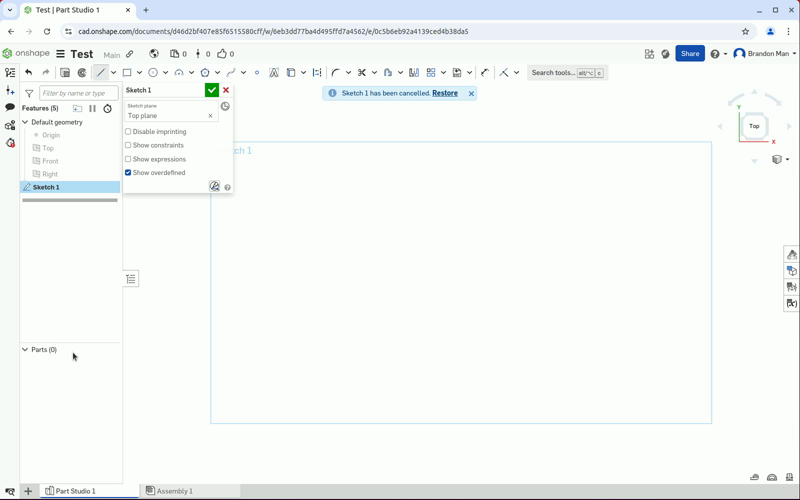
mouse_move(357, 337)
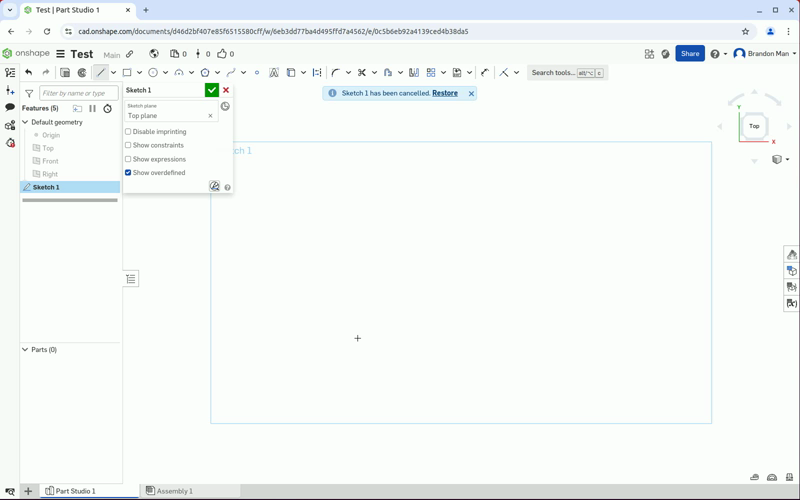
click(357, 337)
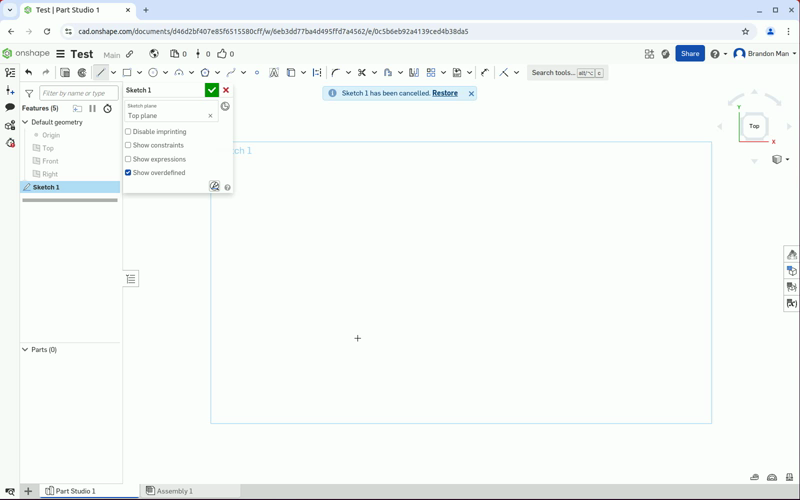
key_up(shift)
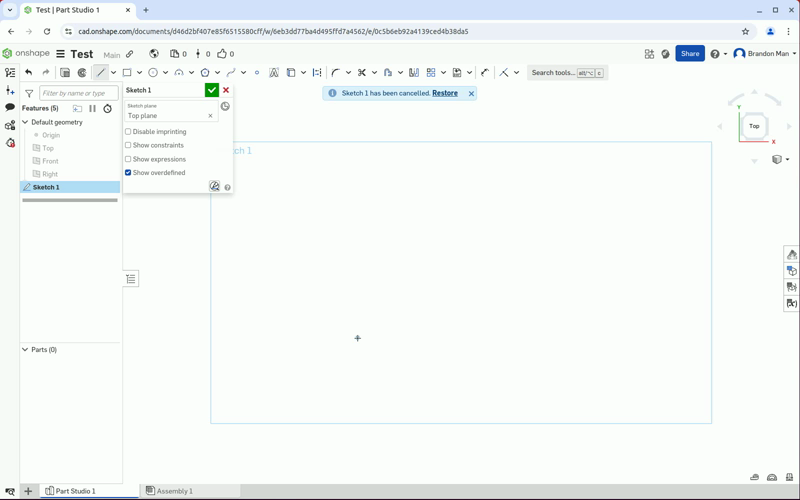
key_down(shift)
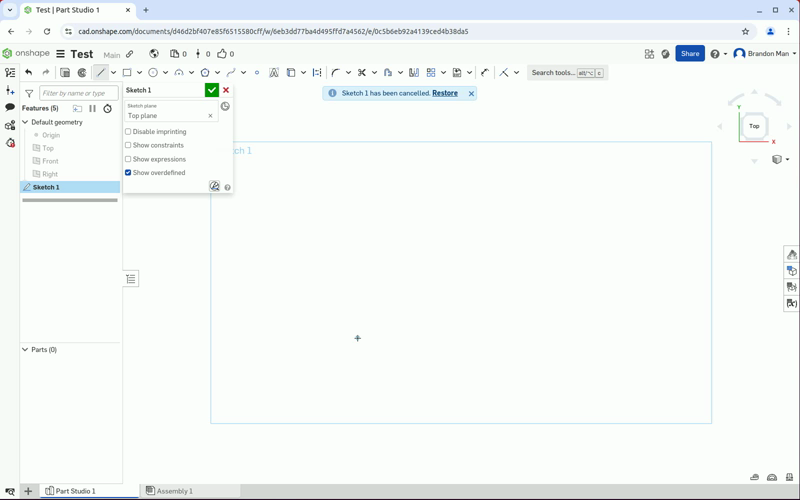
mouse_move(561, 337)
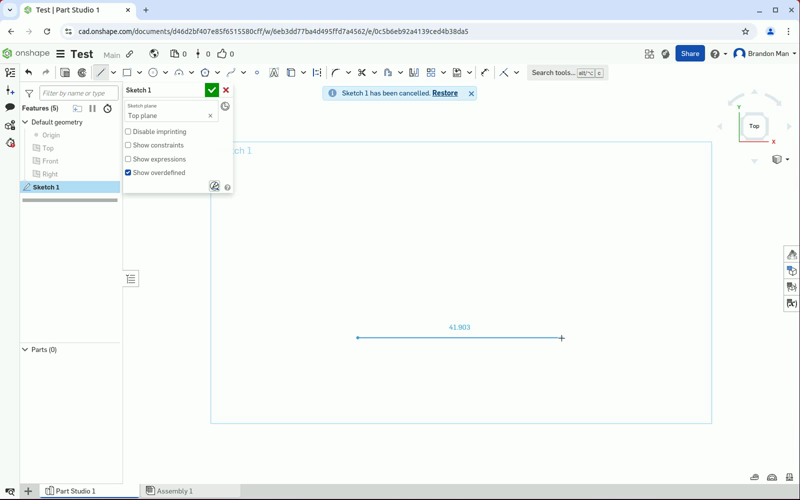
click(561, 337)
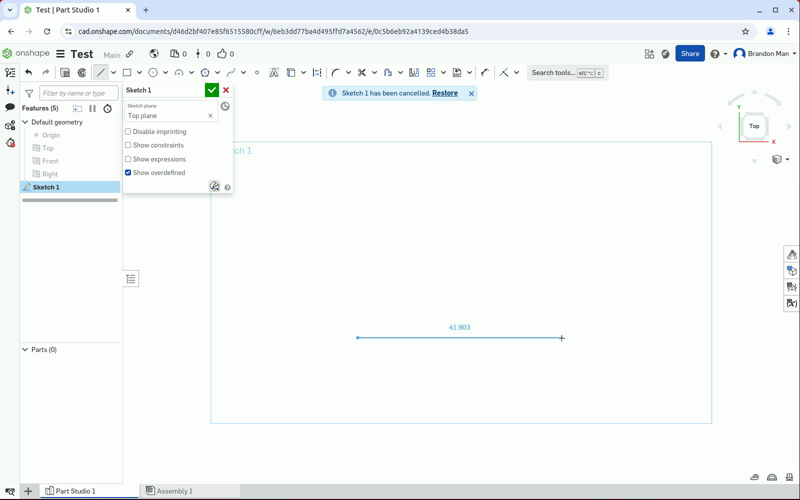
key_up(shift)
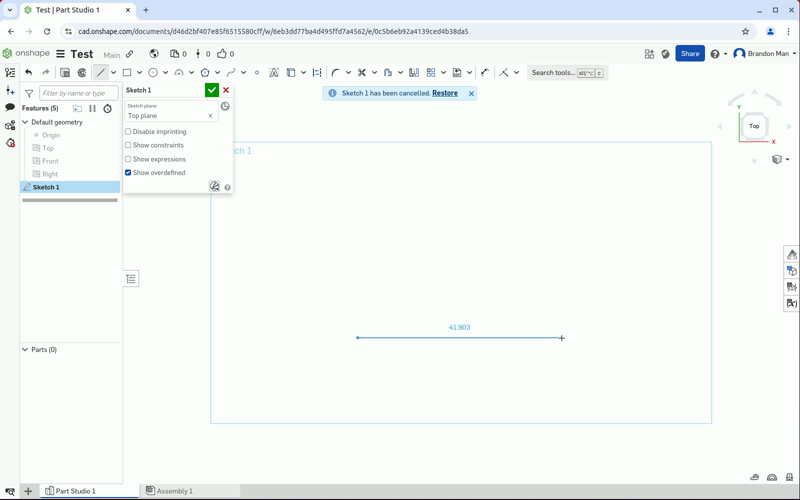
key_down(shift)
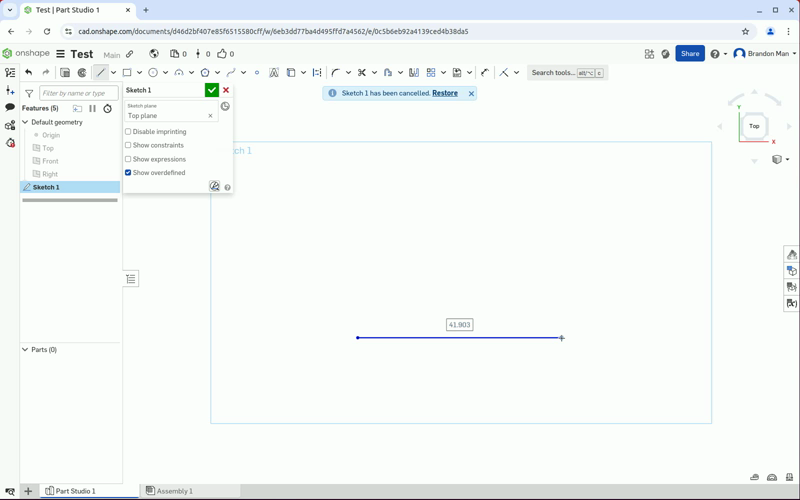
mouse_move(561, 228)
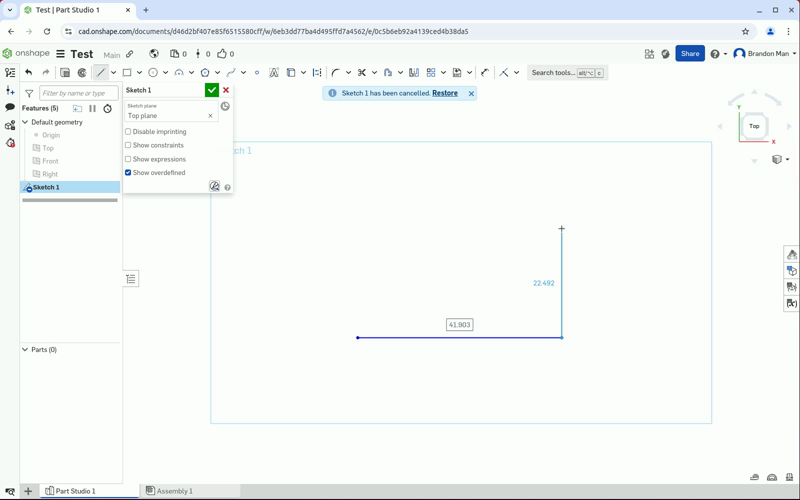
click(561, 228)
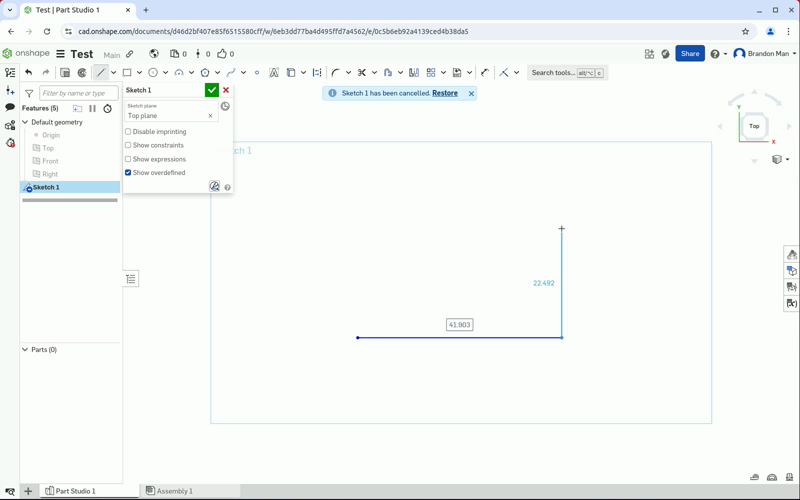
key_up(shift)
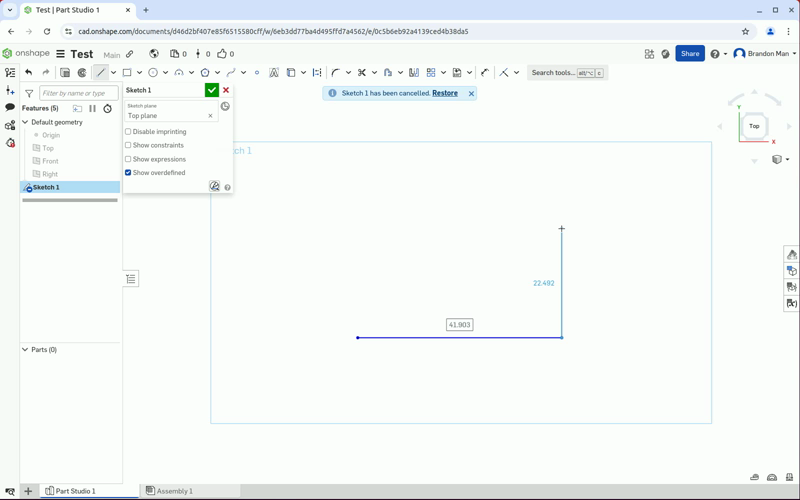
key_down(shift)
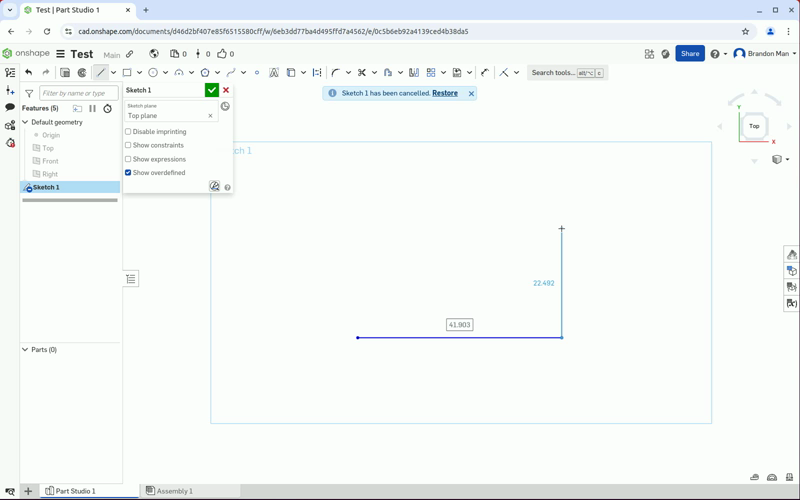
mouse_move(357, 228)
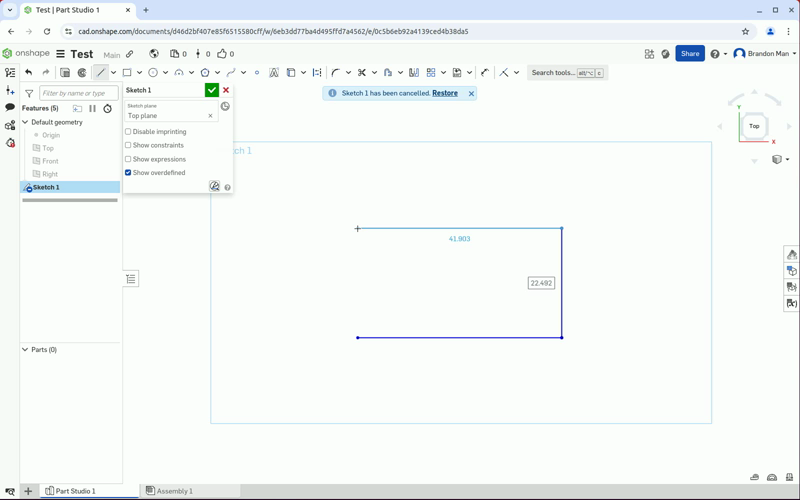
click(357, 228)
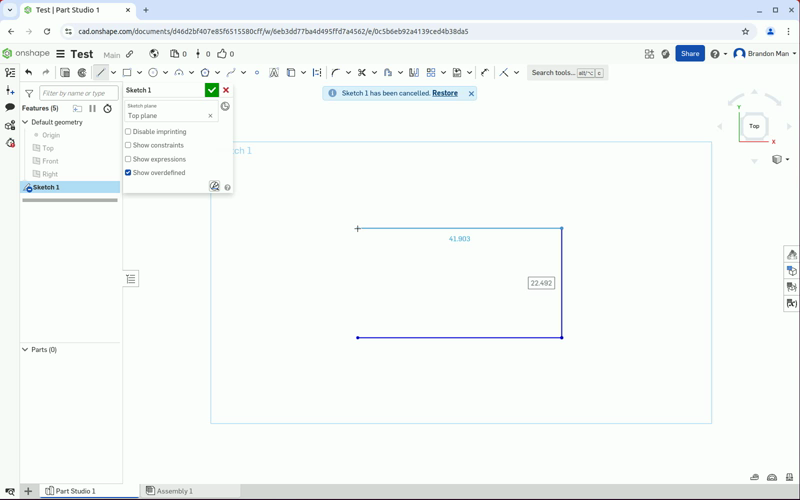
key_up(shift)
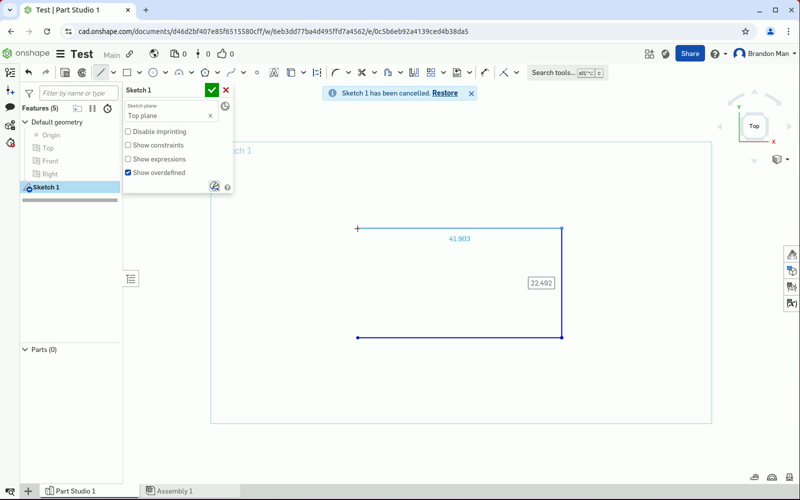
key_down(shift)
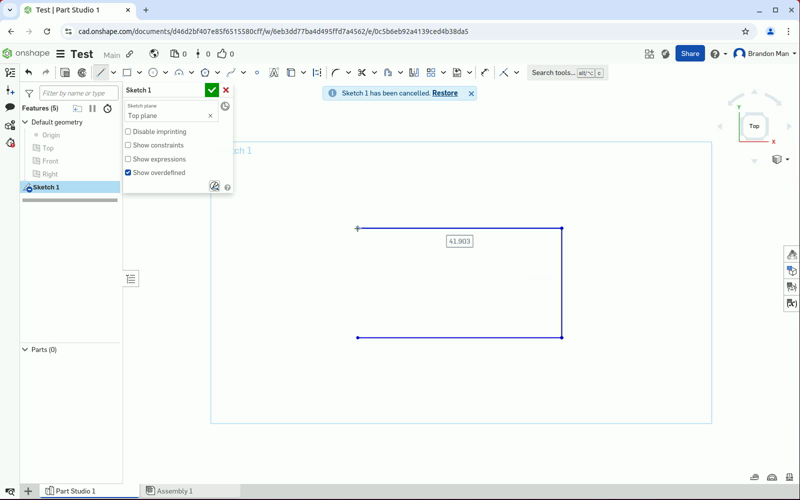
mouse_move(357, 337)
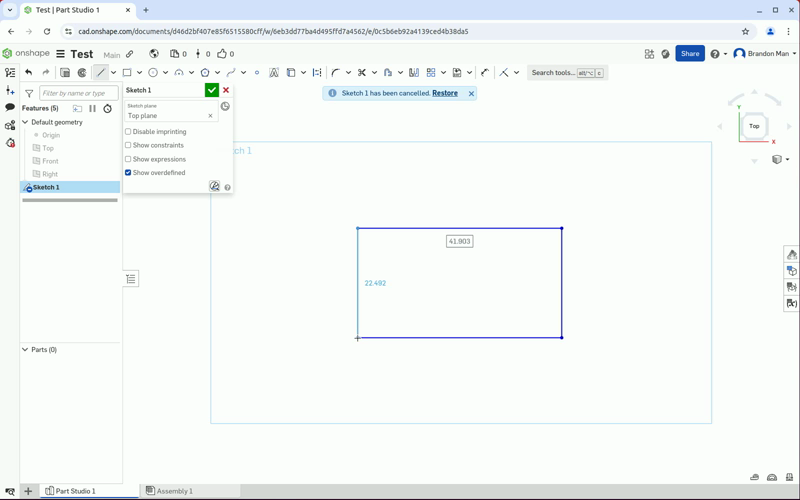
key_up(shift)
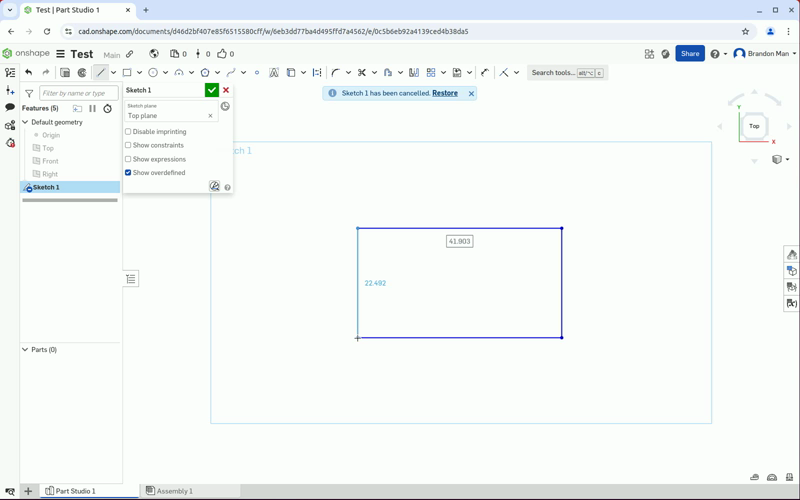
click(357, 337)
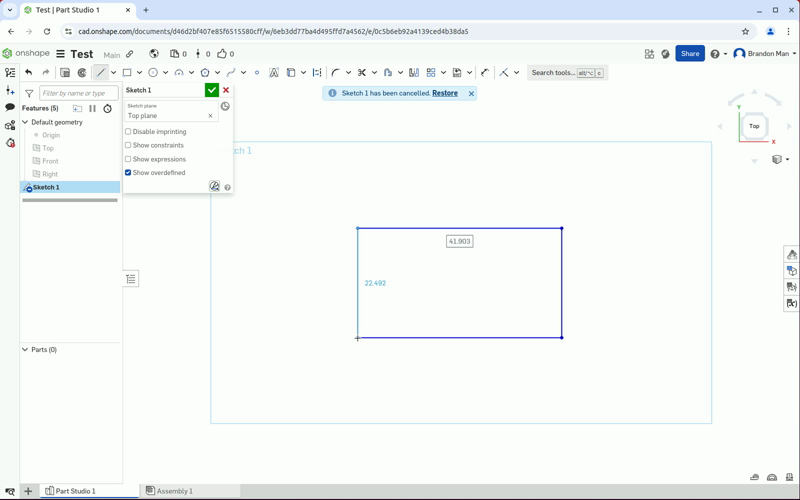
key(esc)
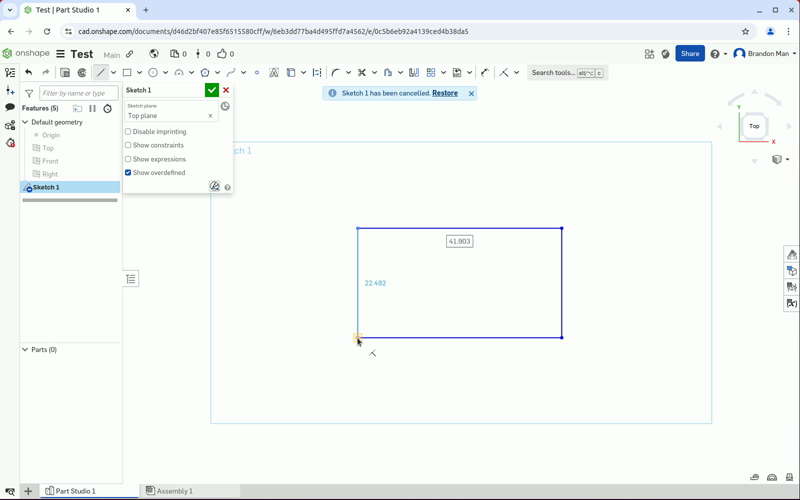
mouse_move(438, 273)
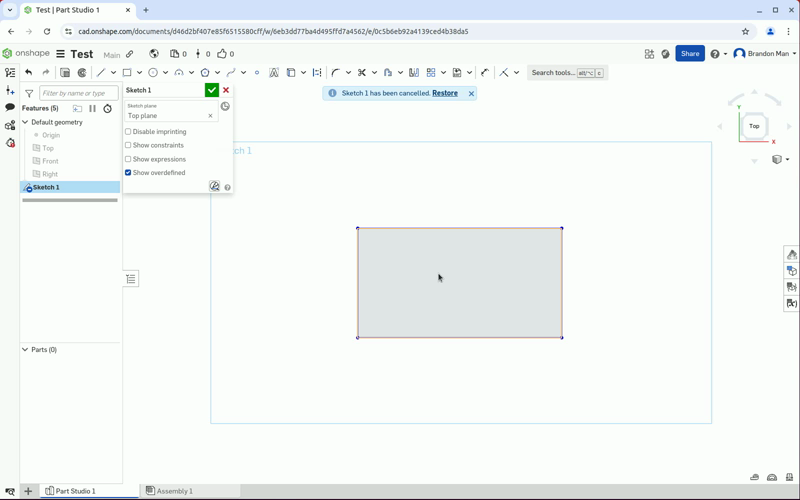
click(438, 273)
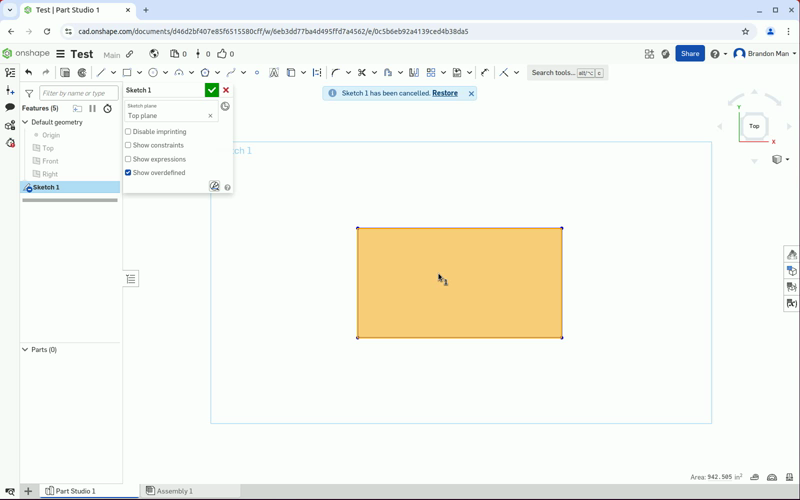
mouse_move(73, 352)
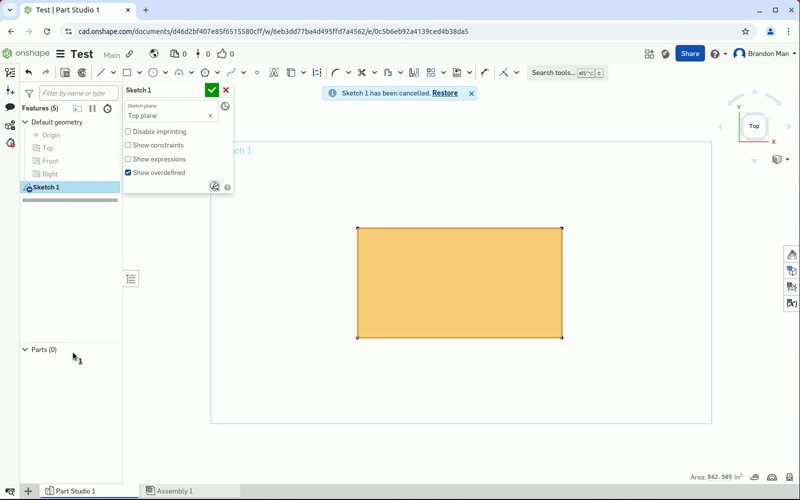
key(shift+y)
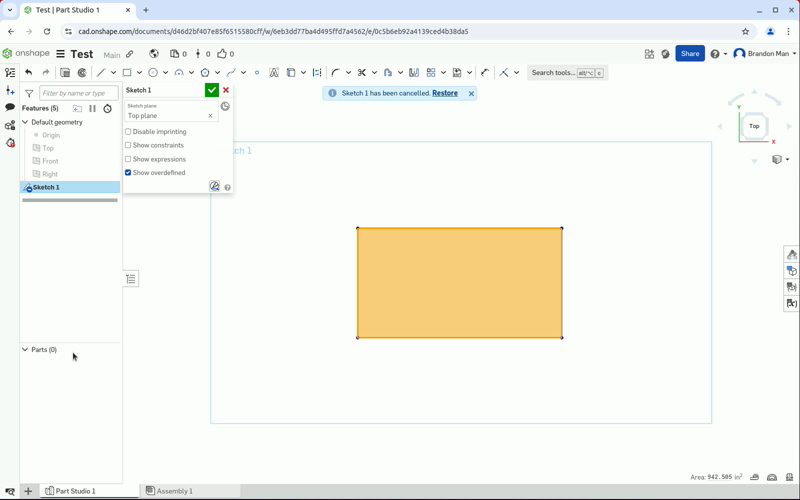
key(shift+e)
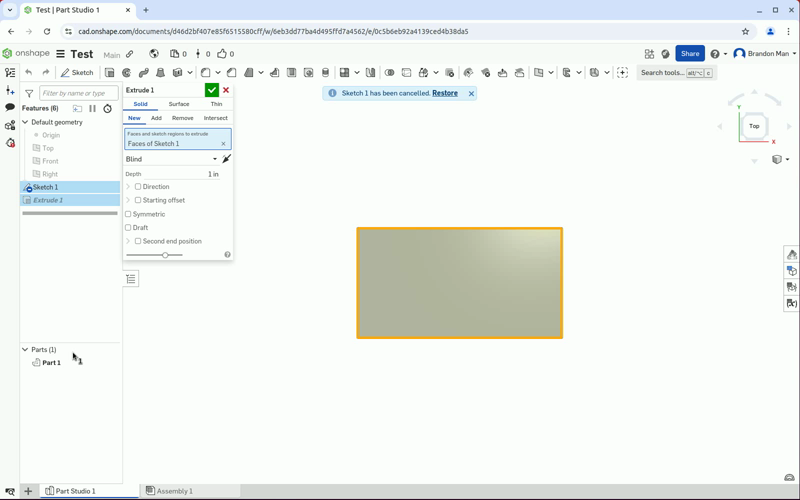
mouse_move(143, 106)
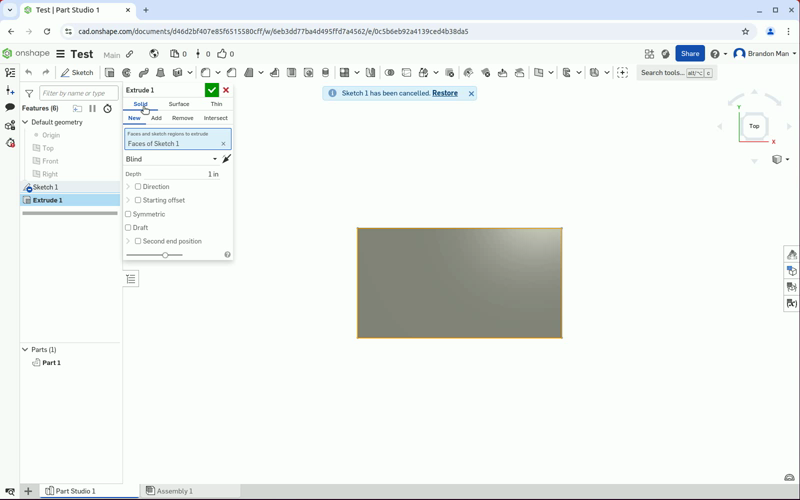
click(143, 106)
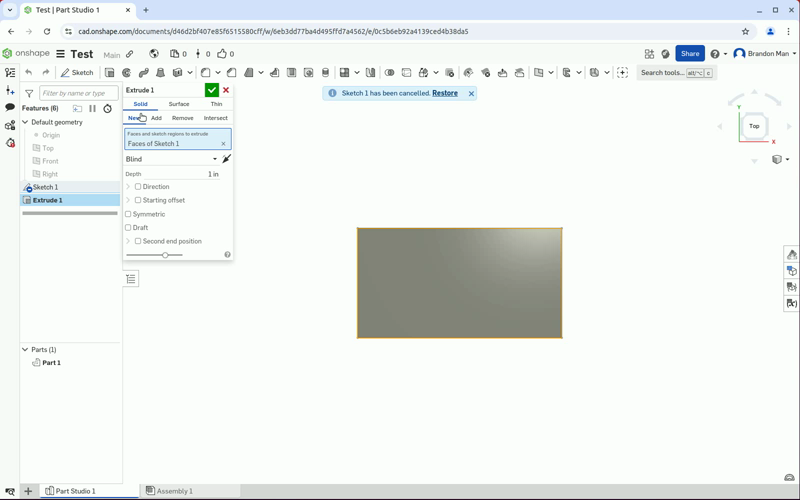
mouse_move(137, 120)
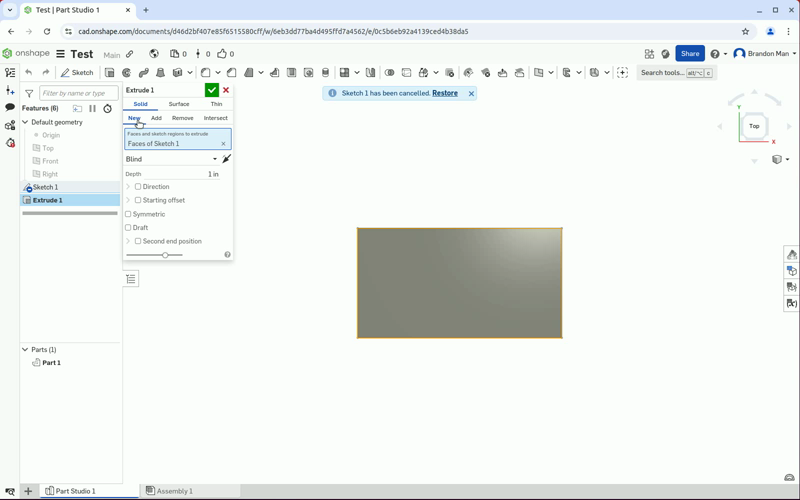
click(137, 120)
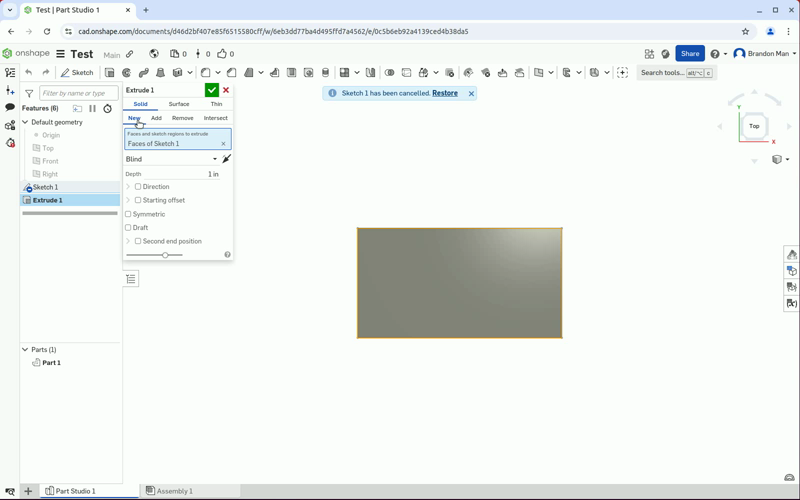
key(tab, 4)
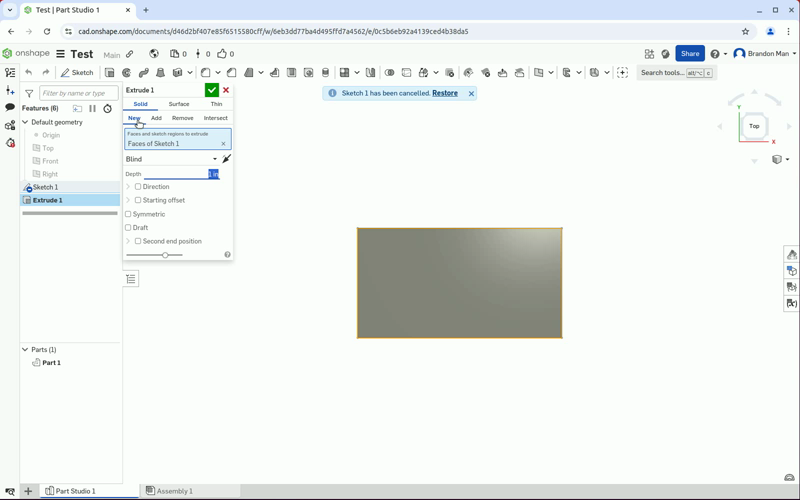
text(8.425)
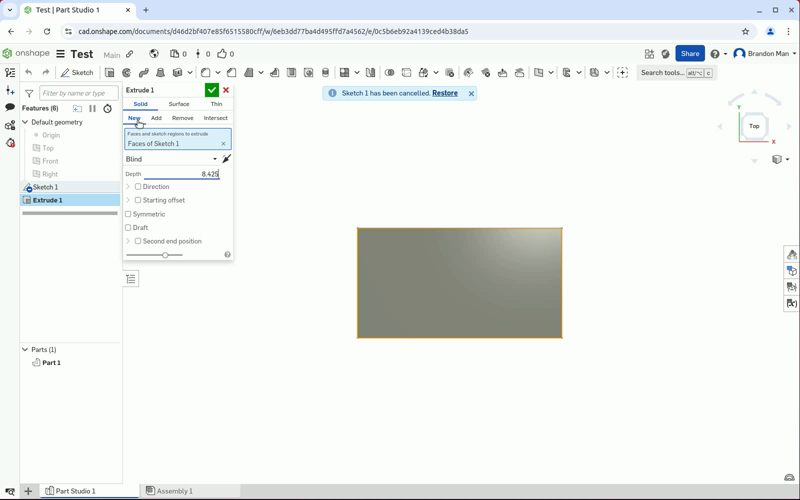
key(enter)
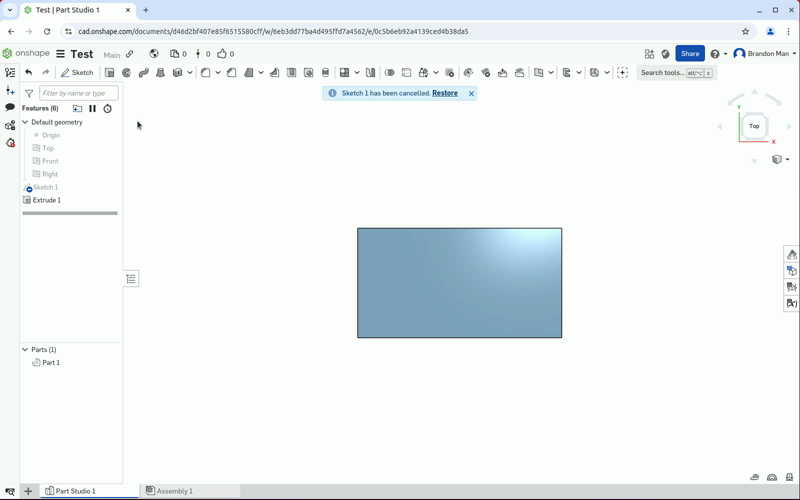
key(shift+h)
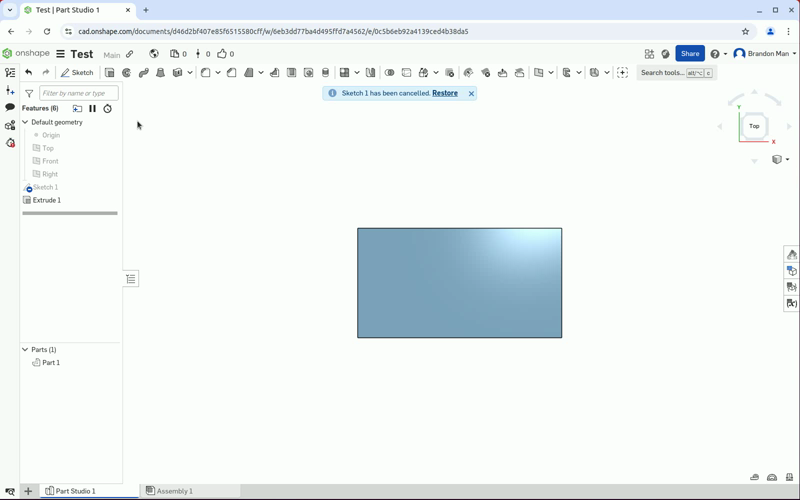
key(shift+h)
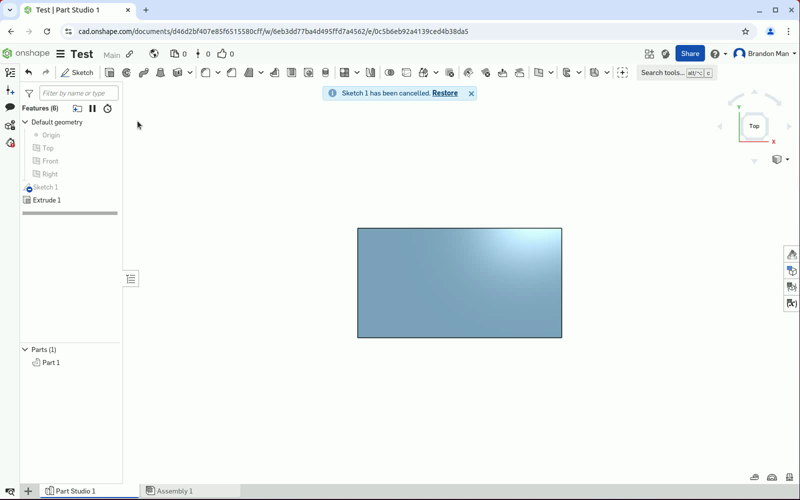
mouse_move(73, 189)
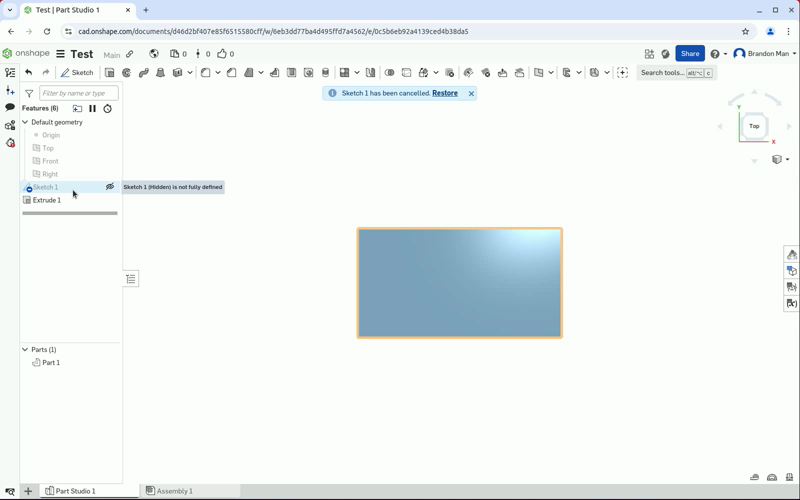
click(73, 189)
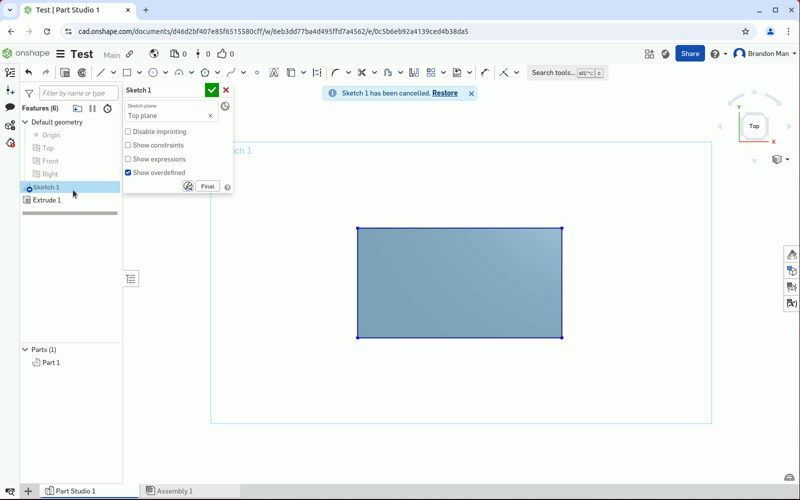
mouse_move(229, 92)
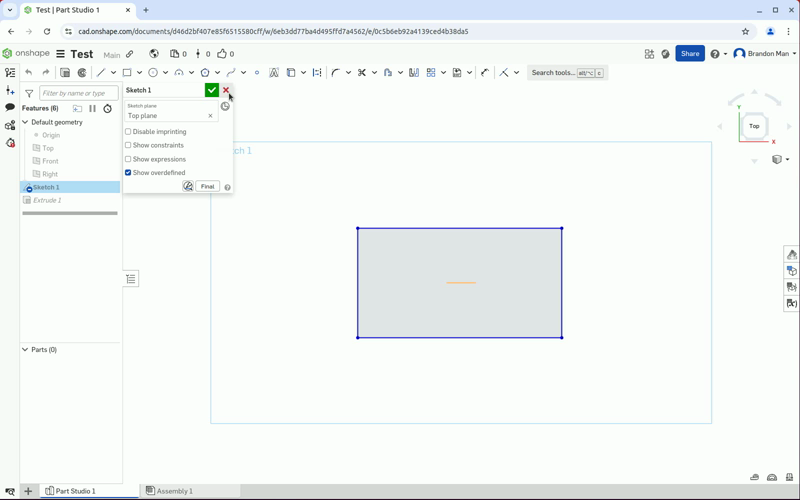
click(229, 92)
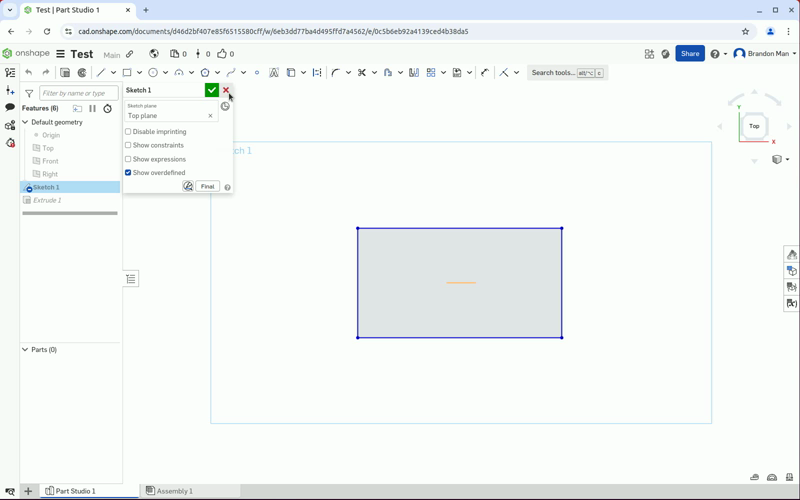
key(shift+s)
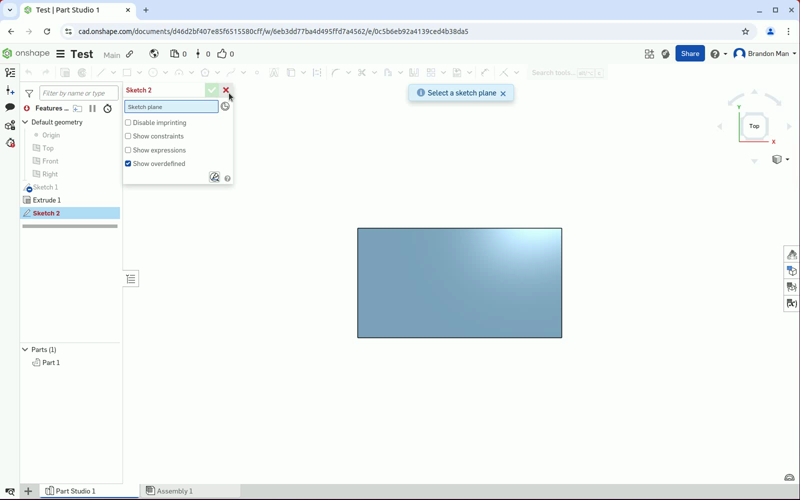
mouse_move(73, 150)
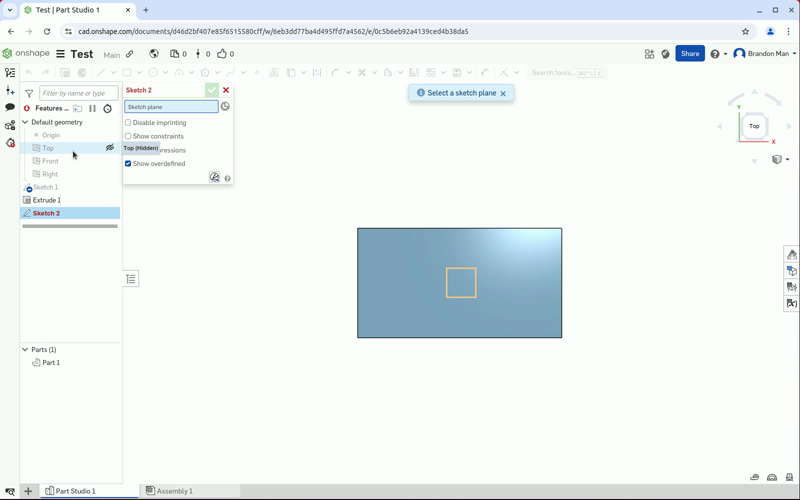
click(73, 150)
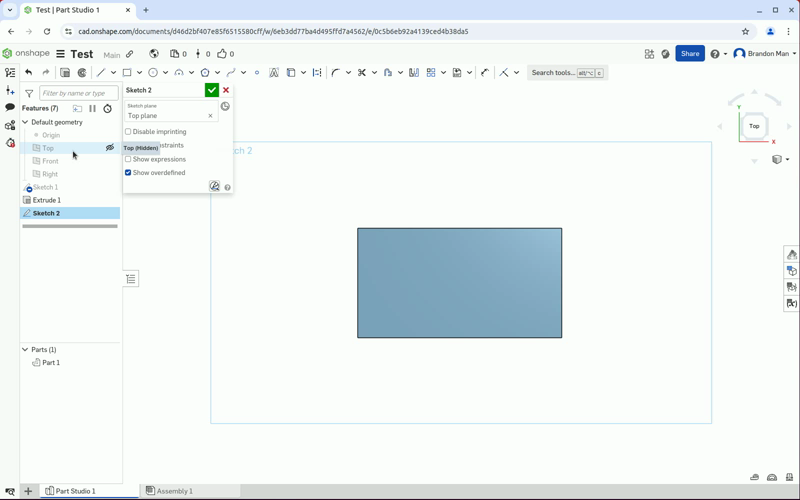
mouse_move(73, 352)
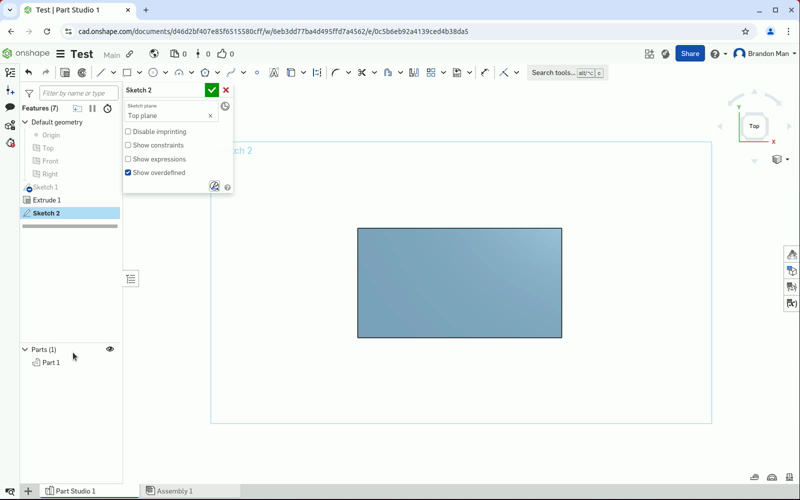
key(y)
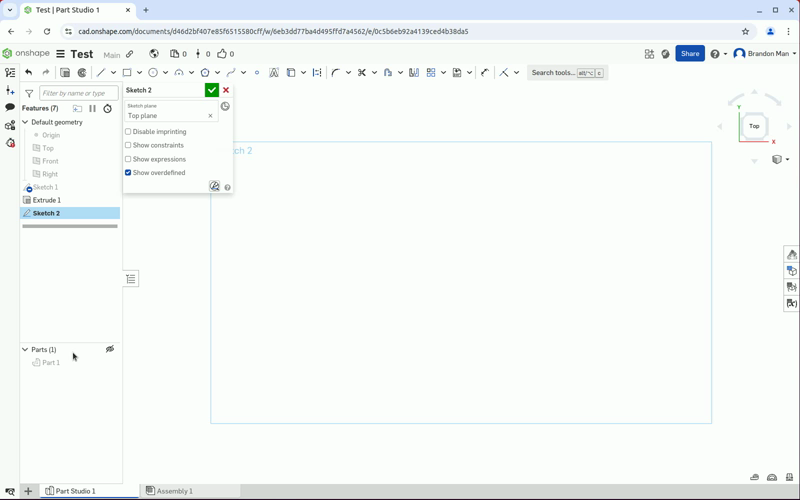
key(l)
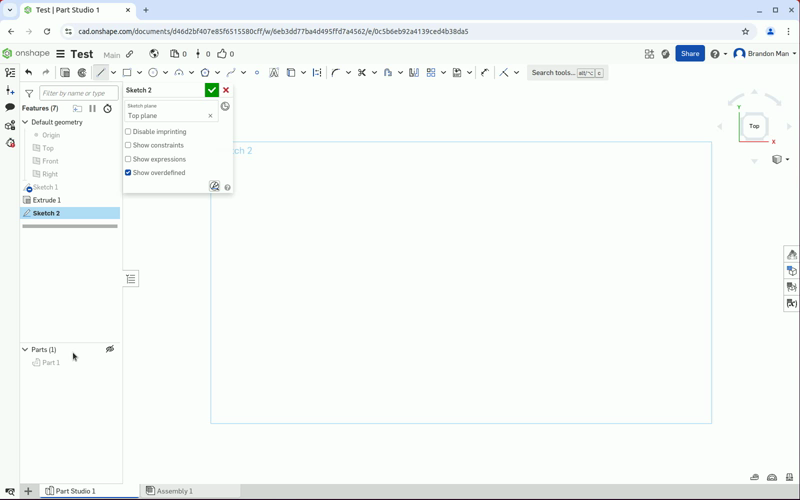
key_down(shift)
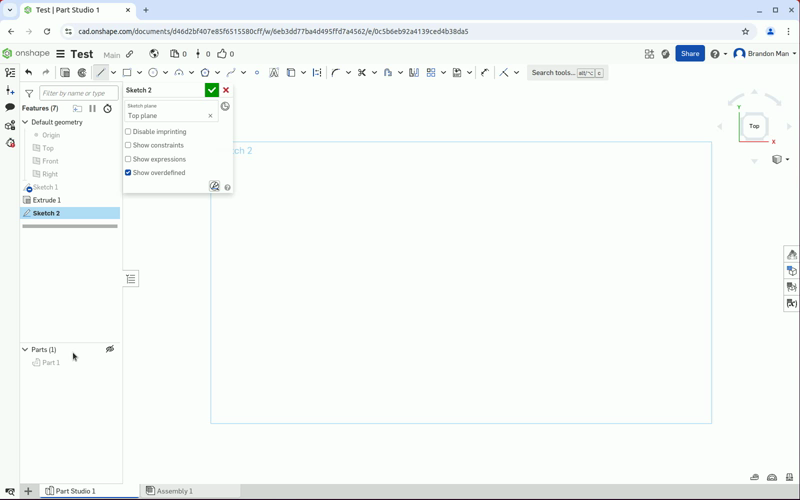
mouse_move(493, 297)
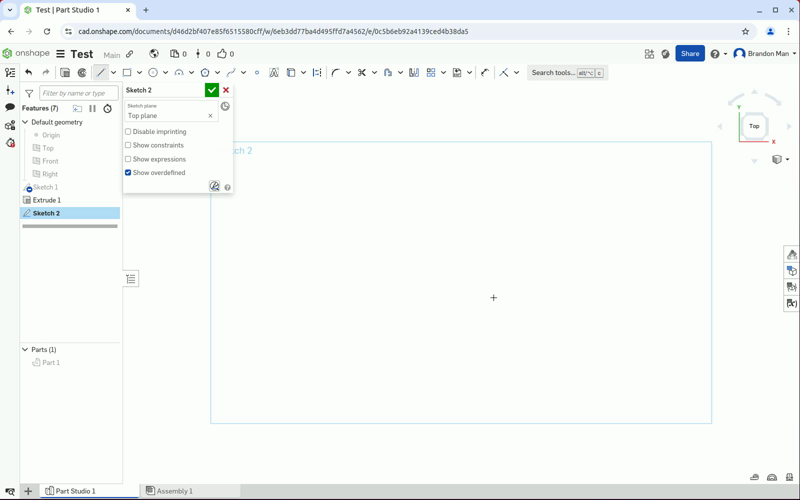
click(493, 297)
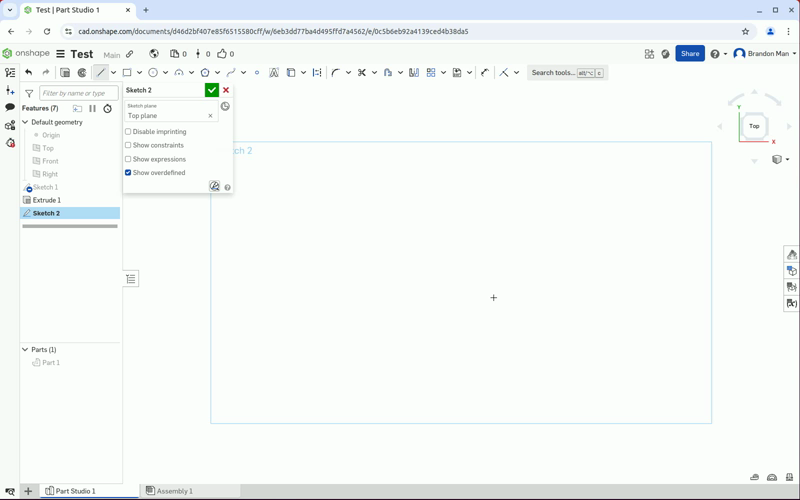
key_up(shift)
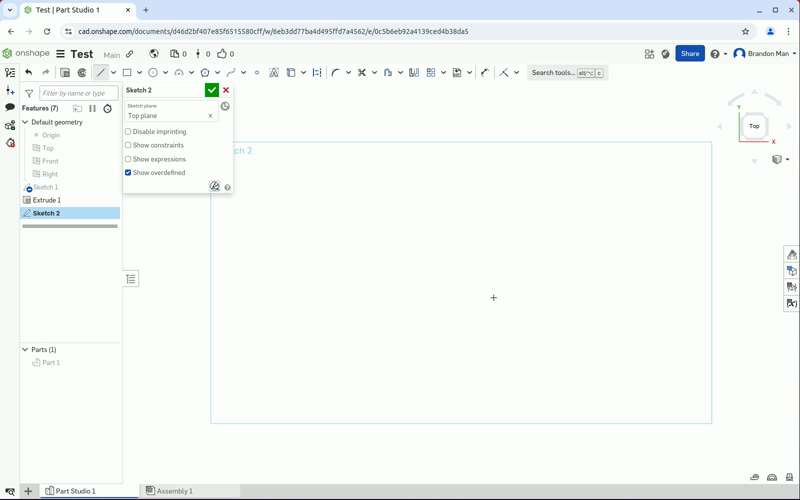
key_down(shift)
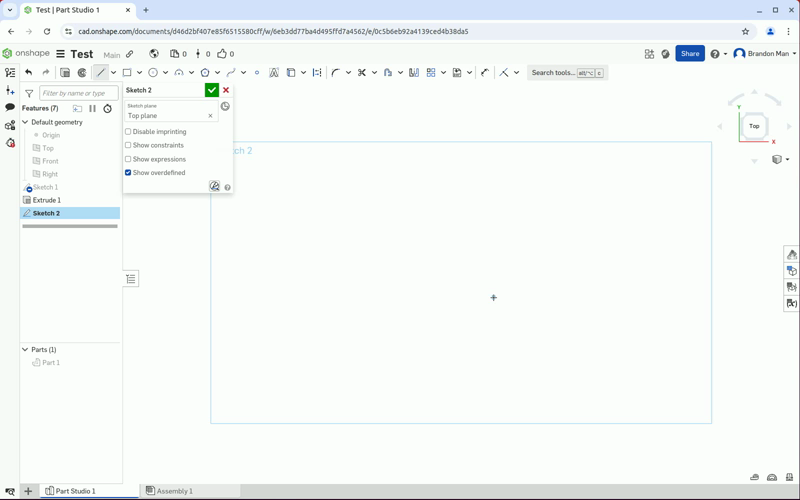
mouse_move(563, 297)
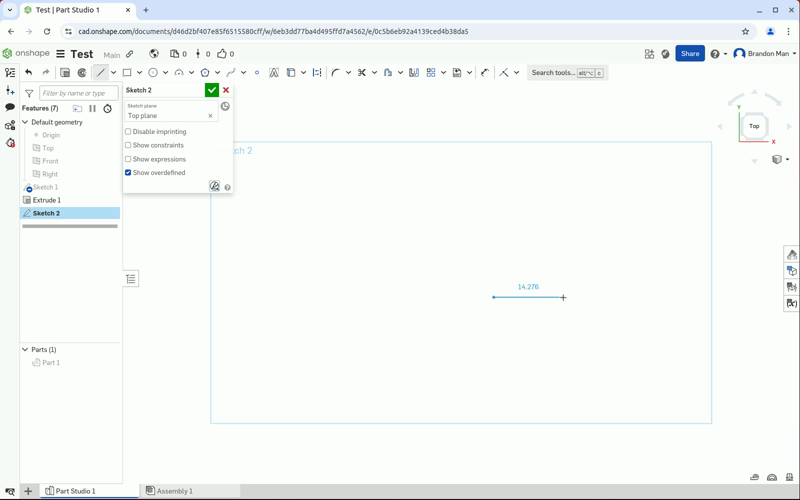
click(563, 297)
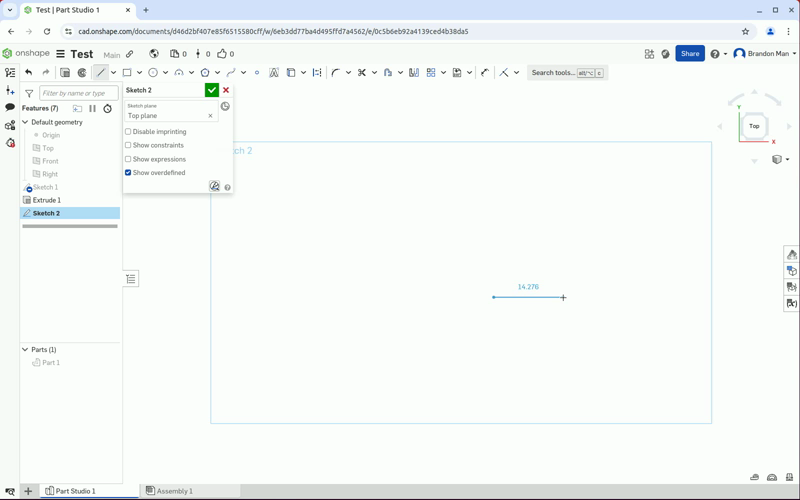
key_up(shift)
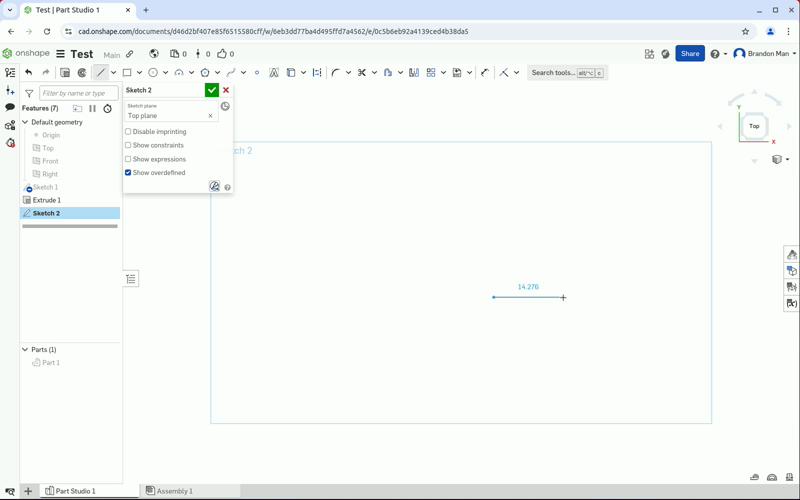
key_down(shift)
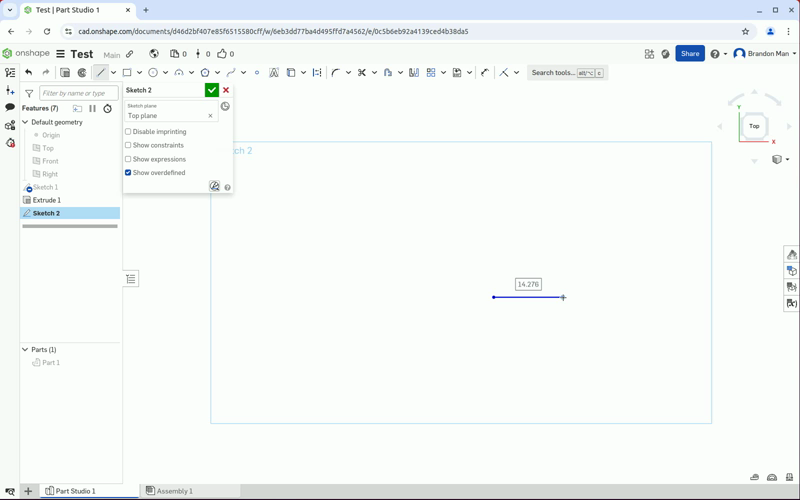
mouse_move(589, 297)
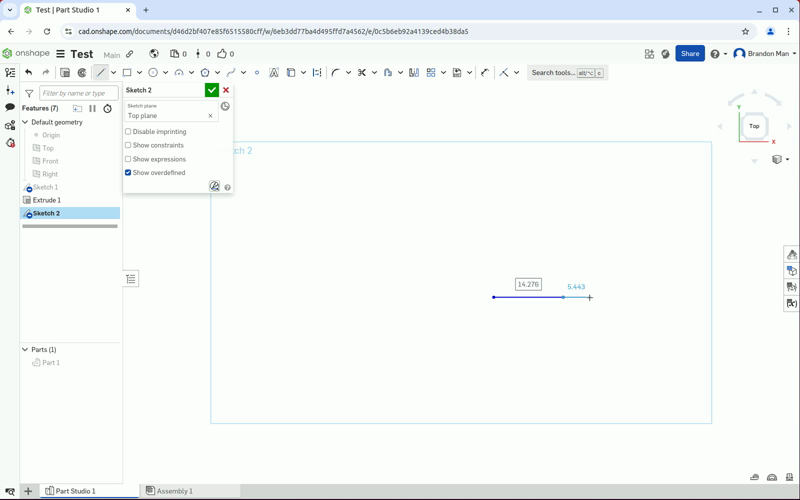
mouse_move(563, 268)
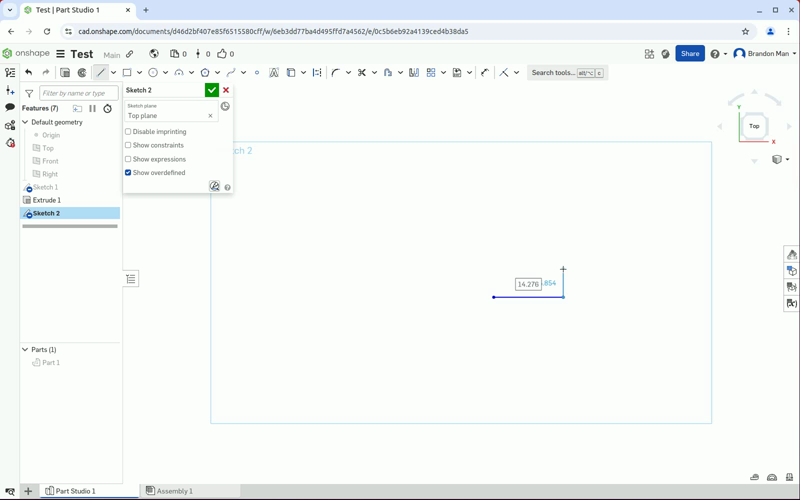
click(563, 268)
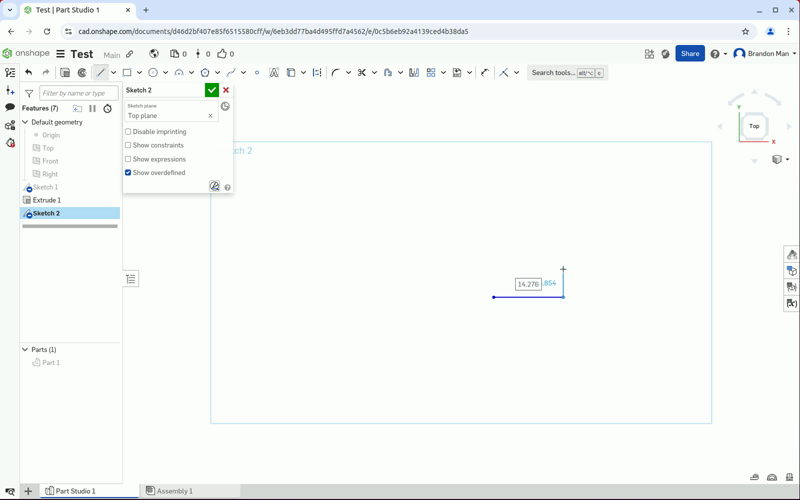
key_up(shift)
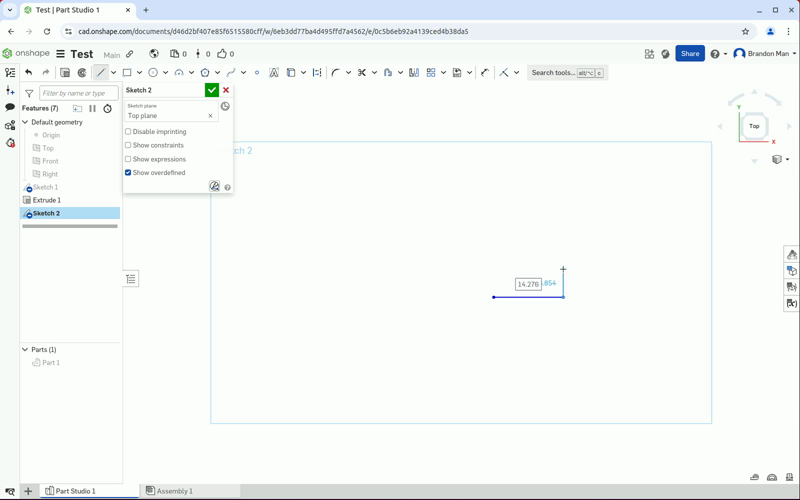
key_down(shift)
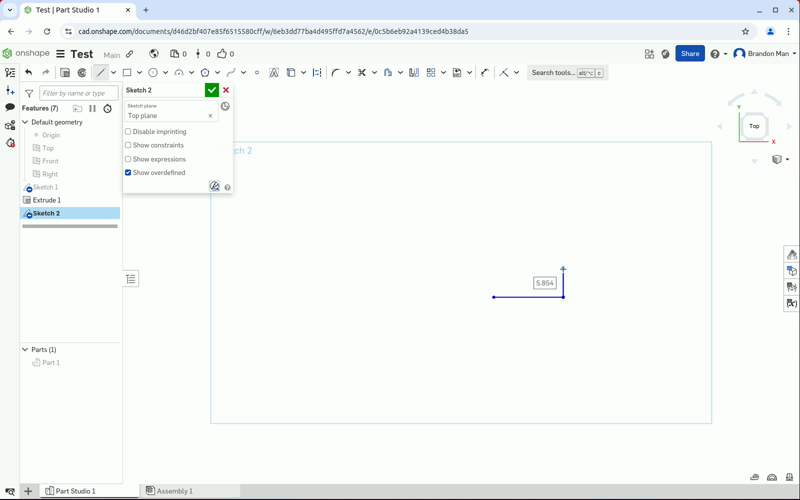
mouse_move(493, 268)
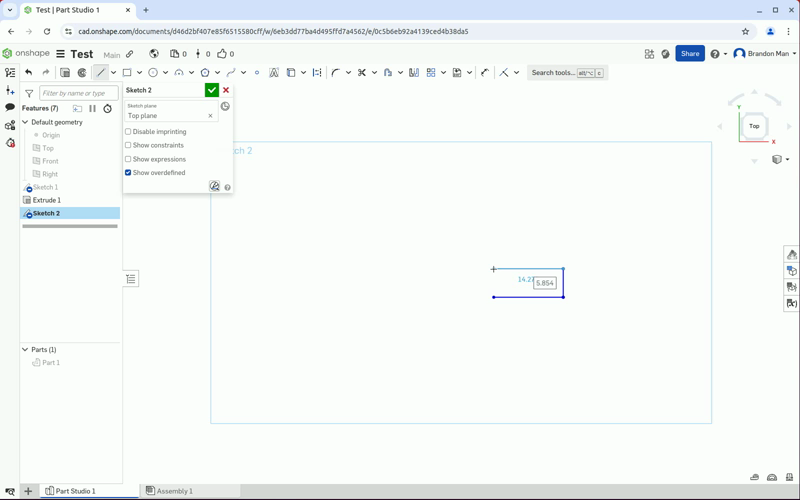
click(493, 268)
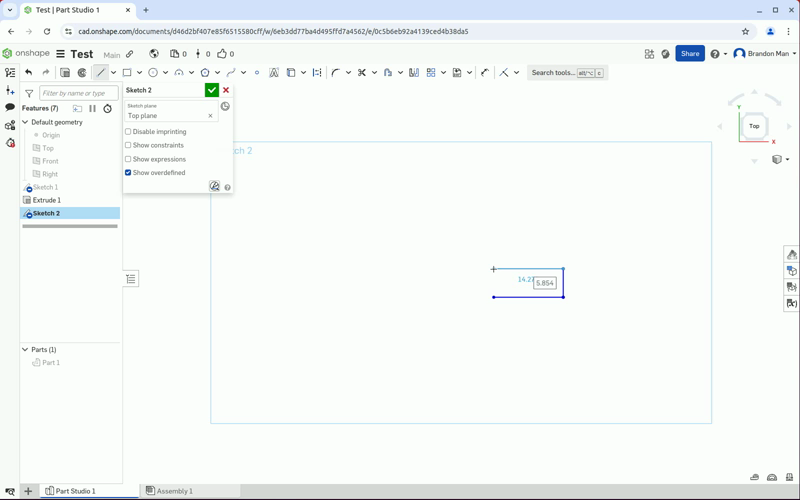
key_up(shift)
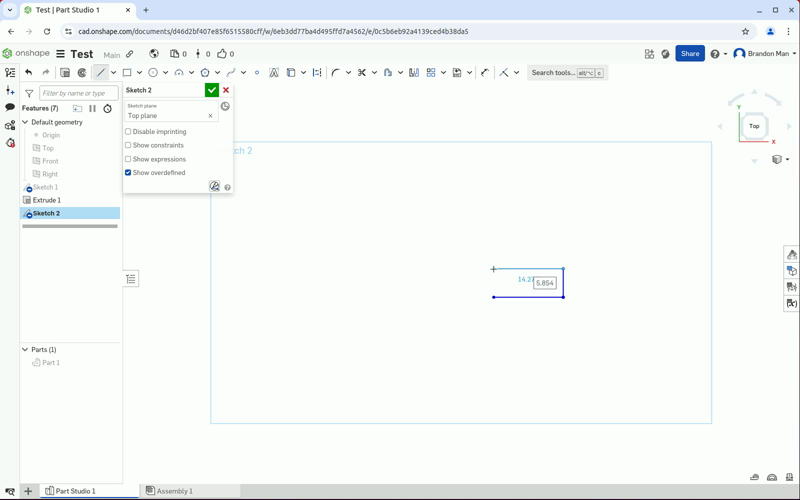
mouse_move(523, 268)
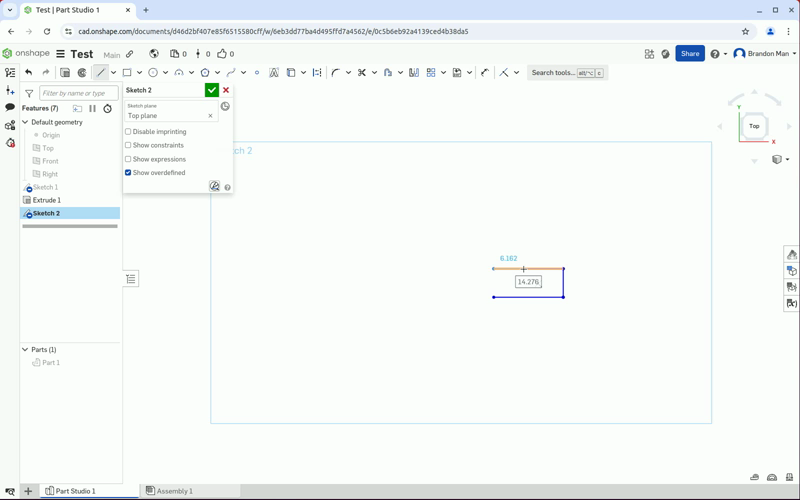
key_down(shift)
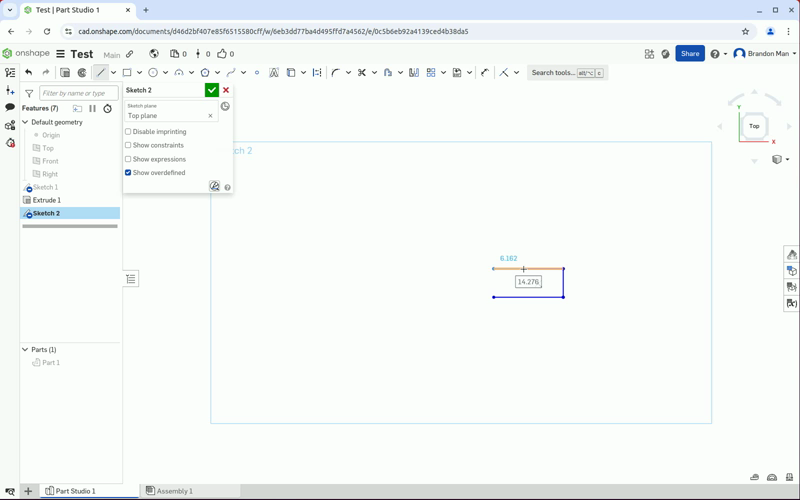
mouse_move(493, 297)
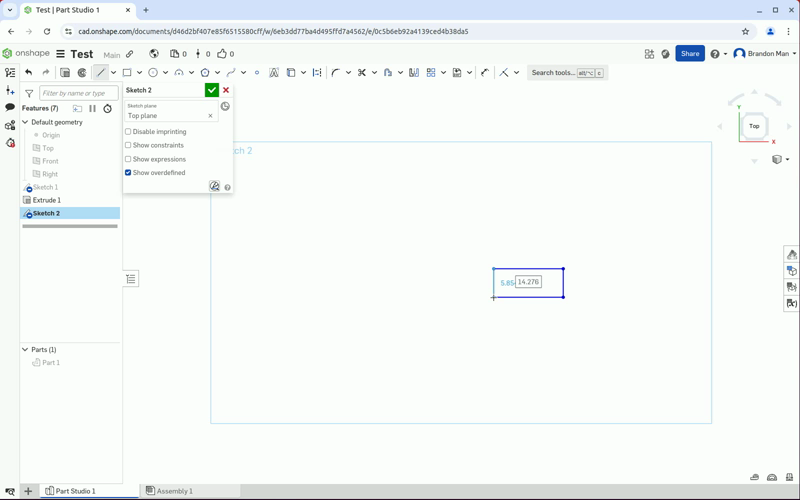
key_up(shift)
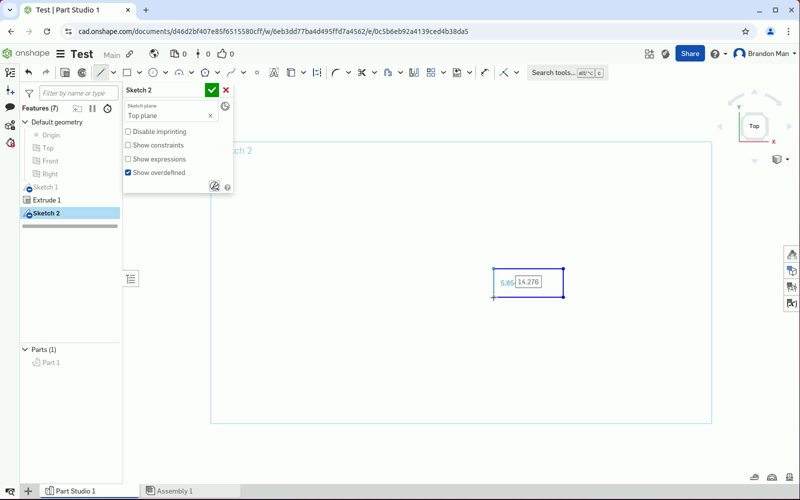
click(493, 297)
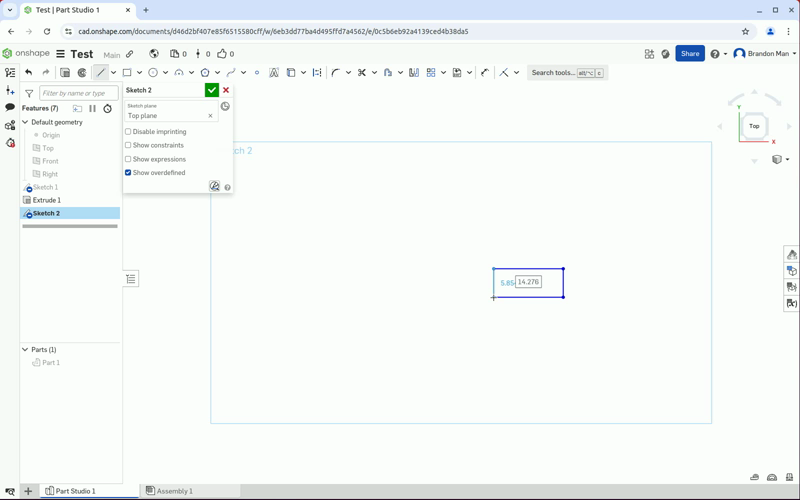
key(esc)
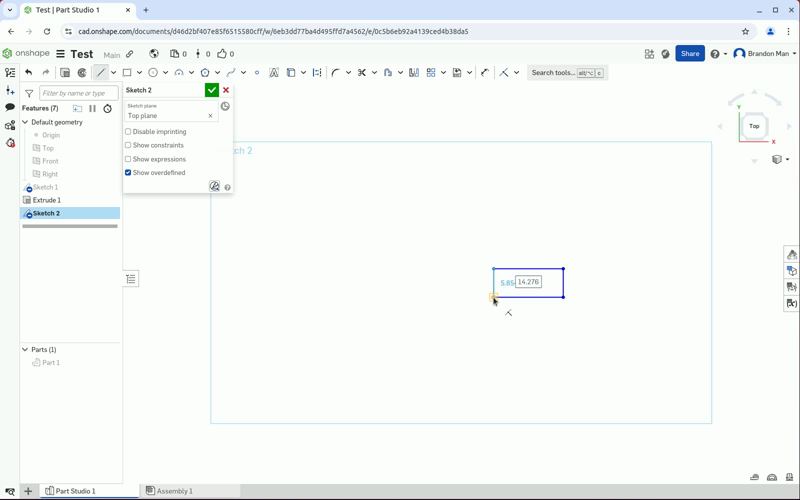
mouse_move(531, 284)
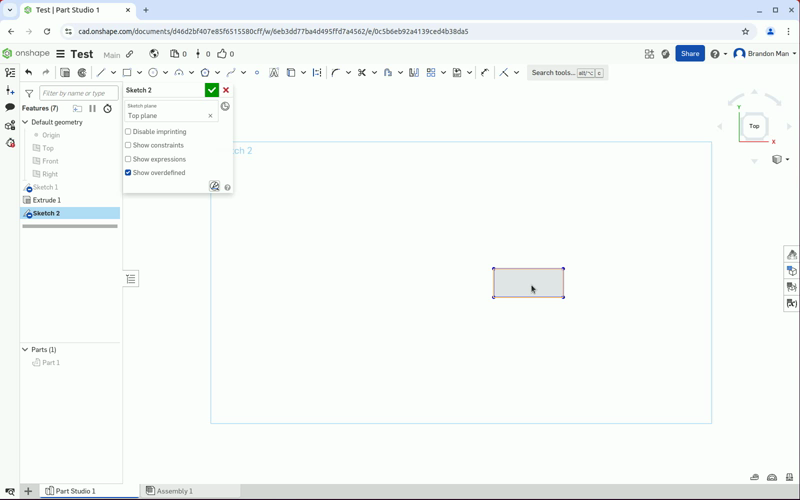
click(531, 284)
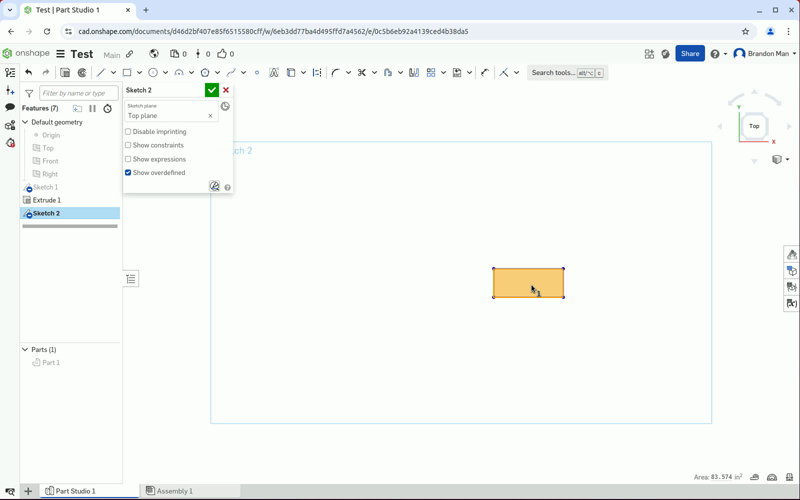
mouse_move(73, 352)
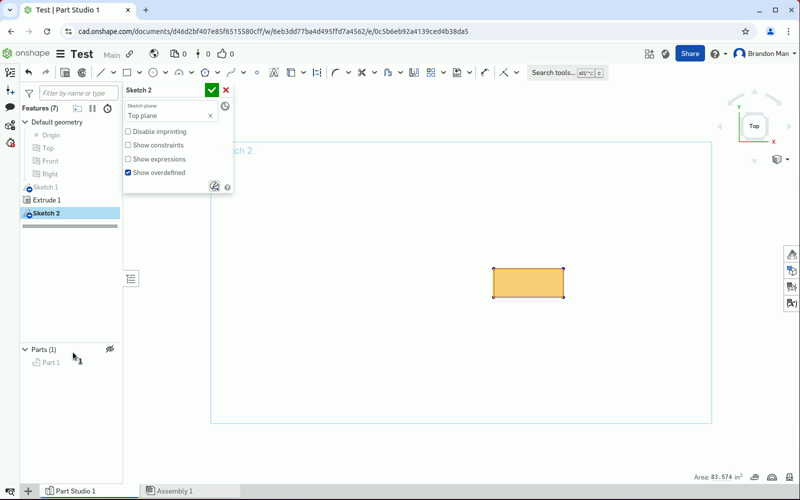
key(shift+y)
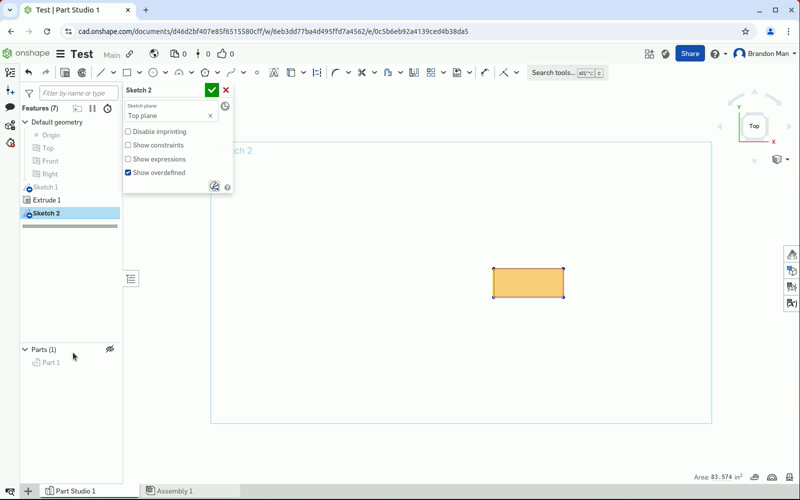
key(shift+e)
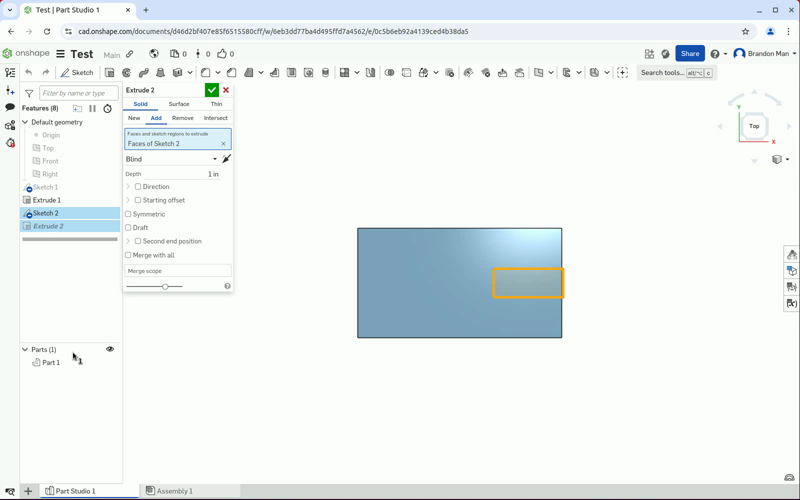
mouse_move(143, 106)
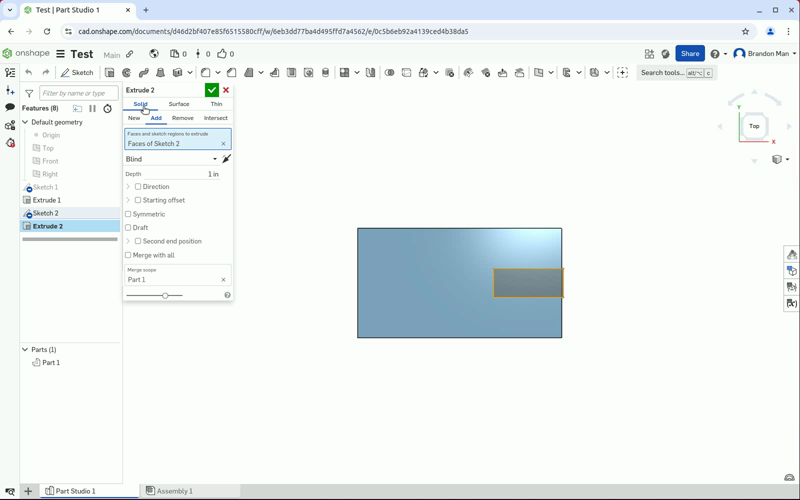
click(143, 106)
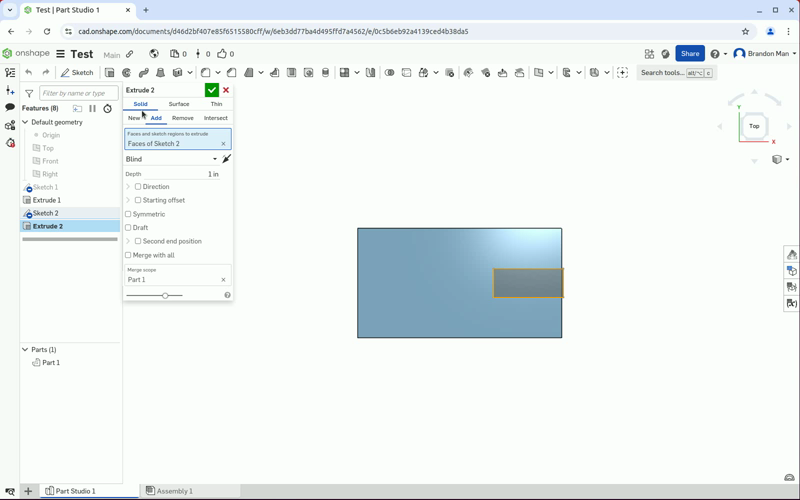
mouse_move(137, 120)
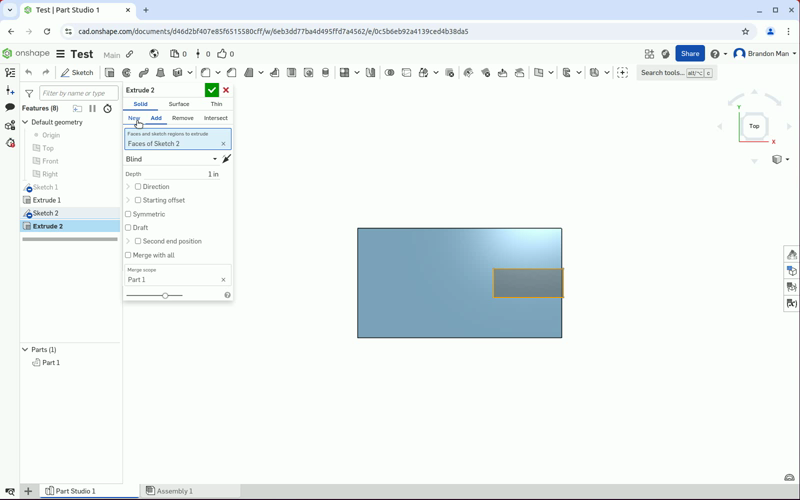
click(137, 120)
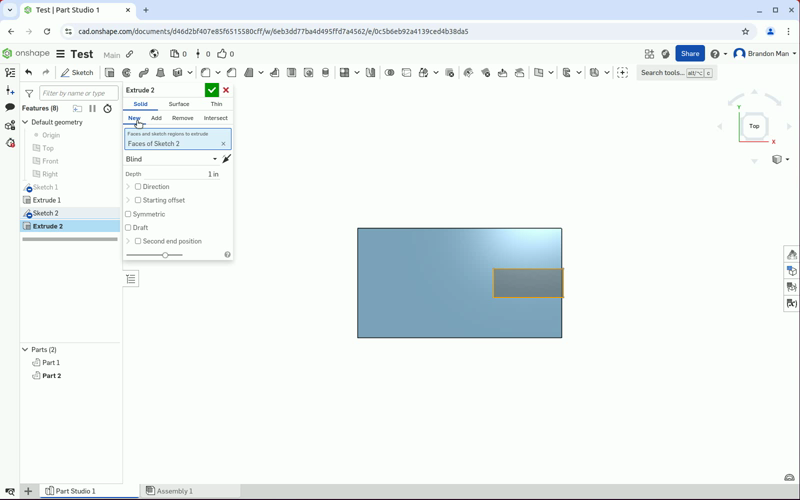
key(tab, 4)
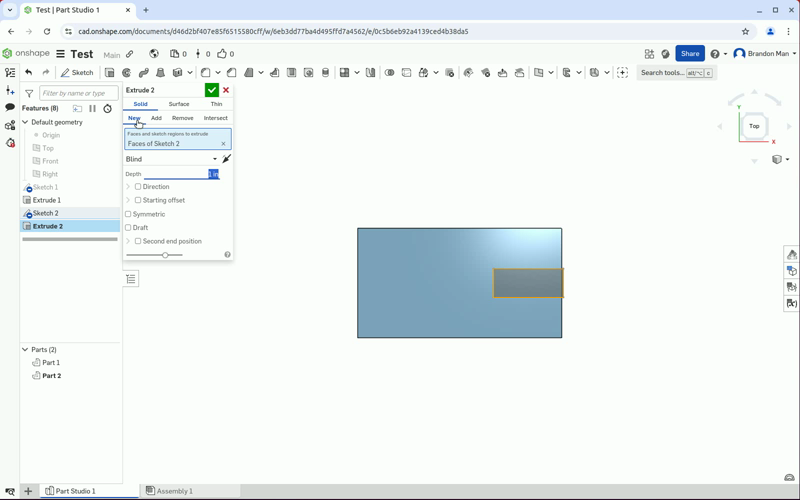
text(8.425)
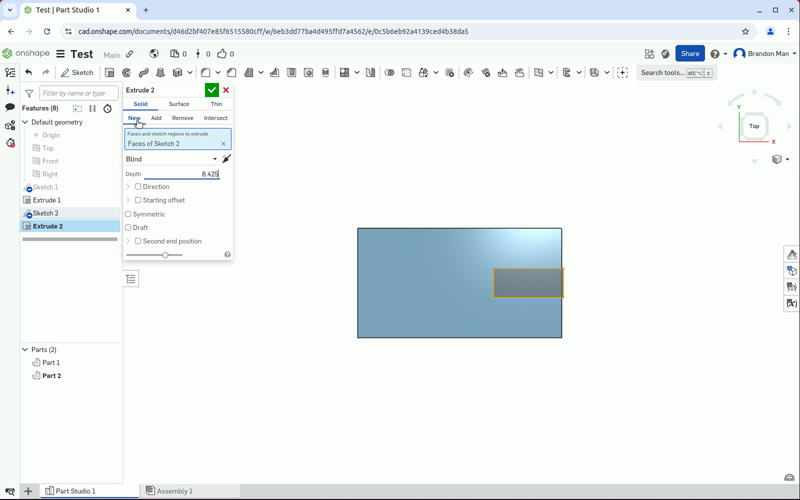
key(enter)
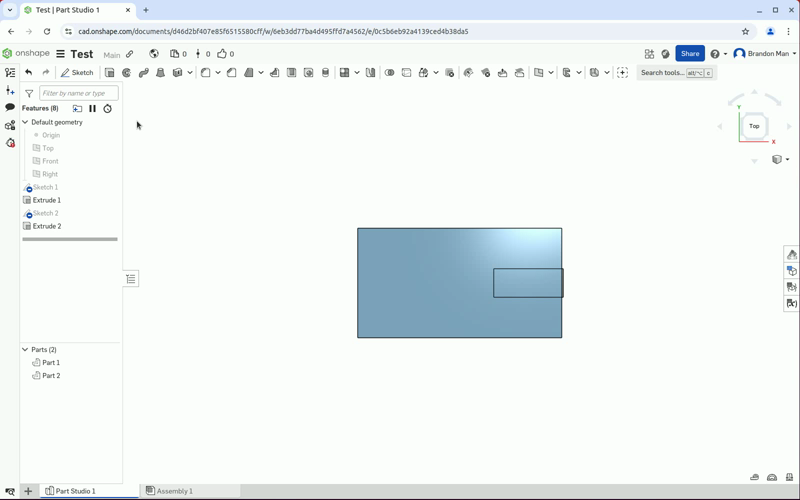
key(shift+h)
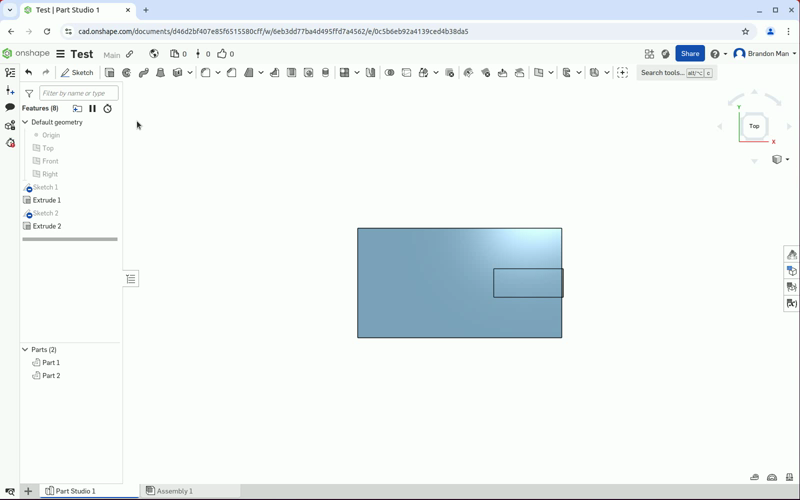
key(shift+h)
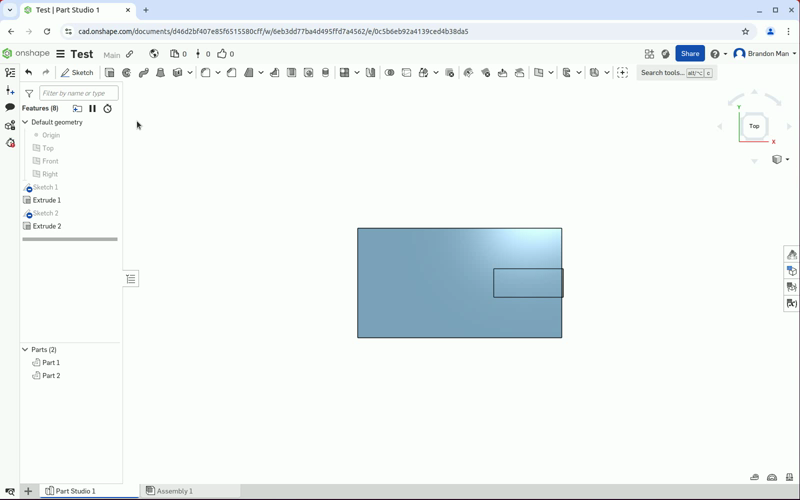
mouse_move(73, 189)
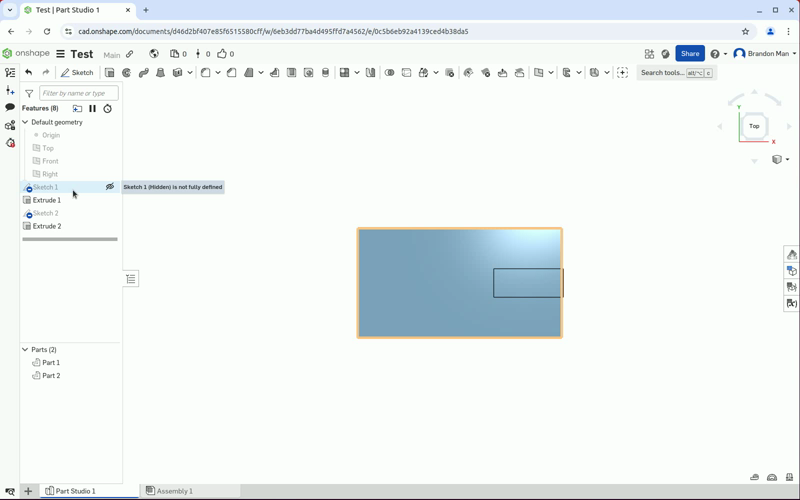
click(73, 189)
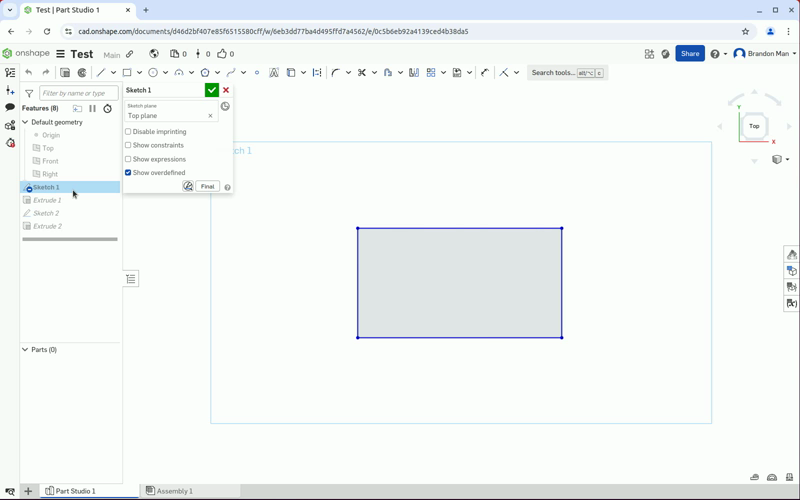
mouse_move(229, 92)
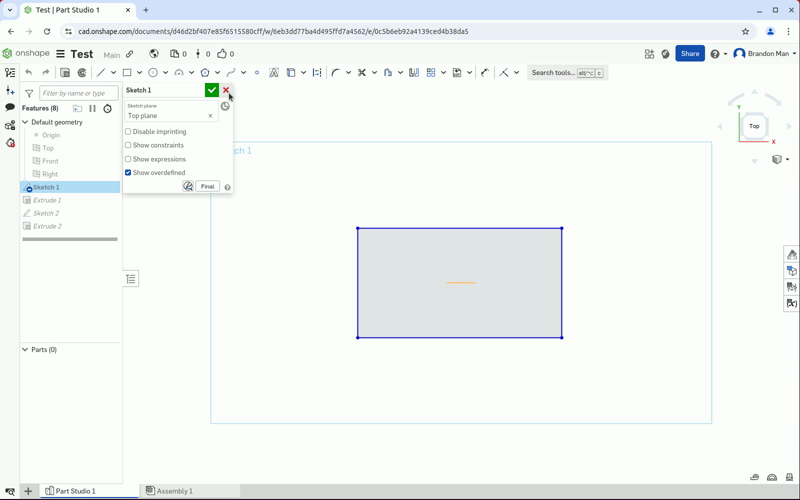
click(229, 92)
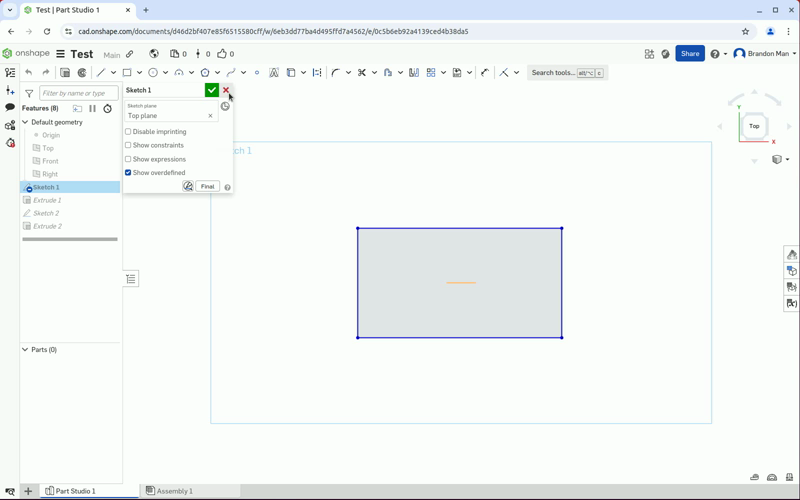
key(shift+s)
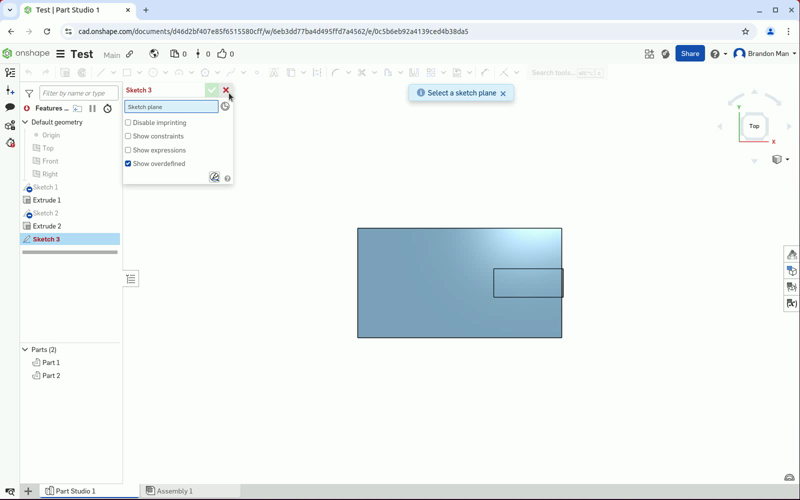
mouse_move(73, 150)
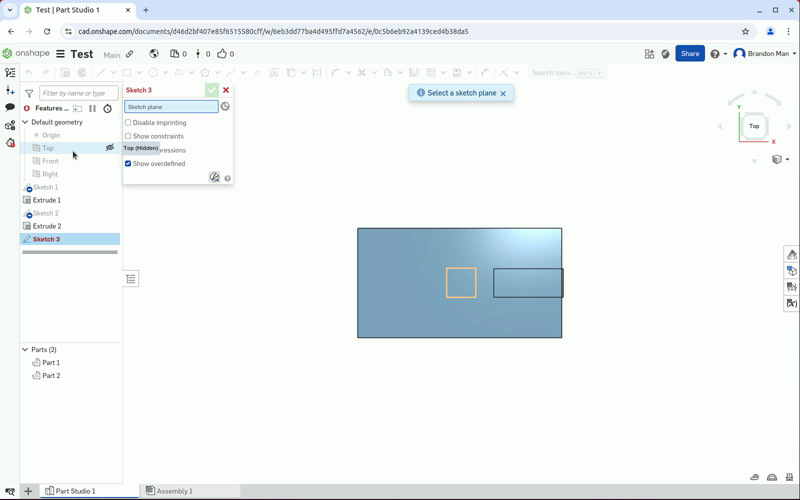
click(73, 150)
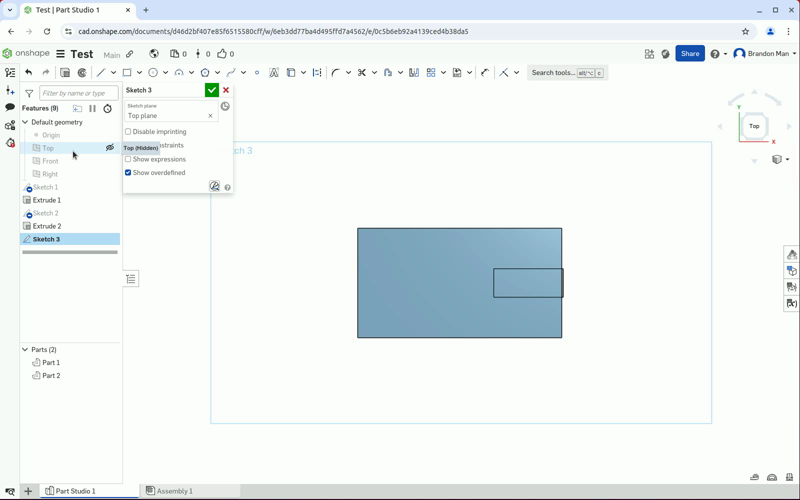
mouse_move(73, 352)
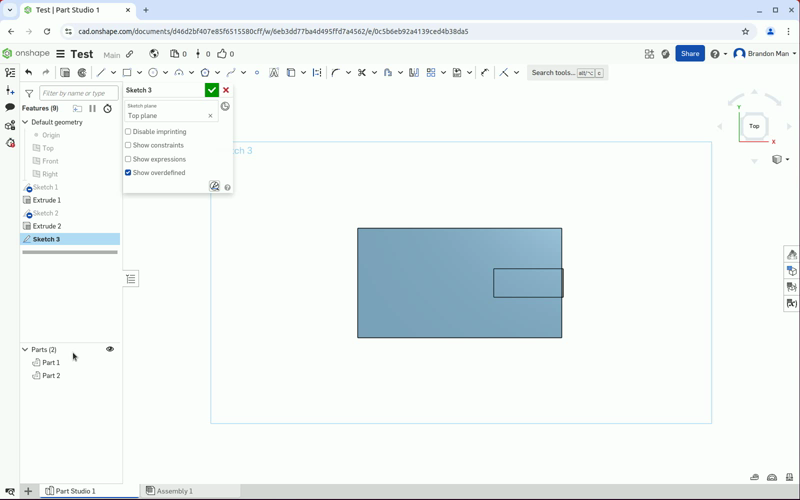
key(y)
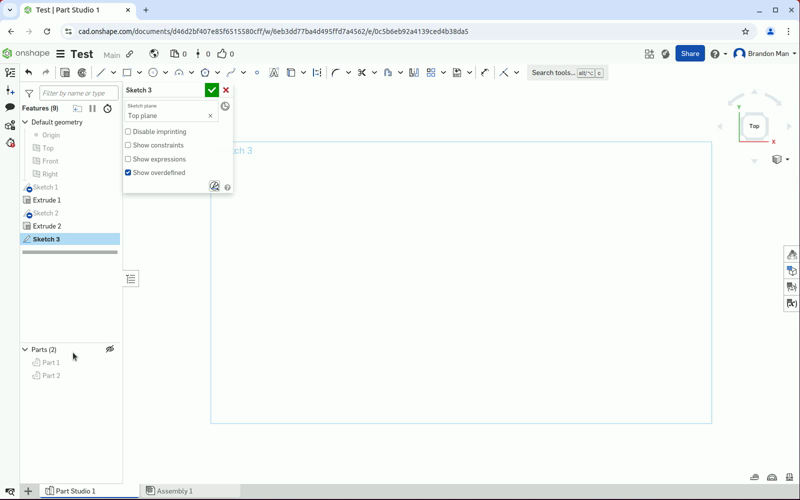
key(l)
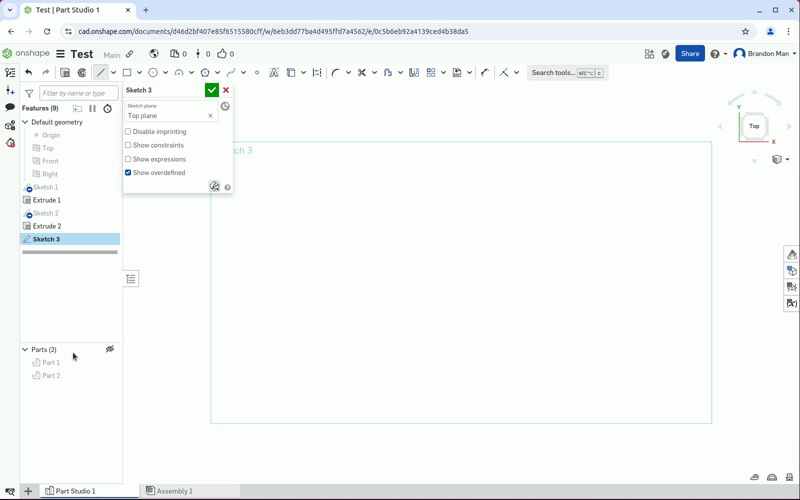
key_down(shift)
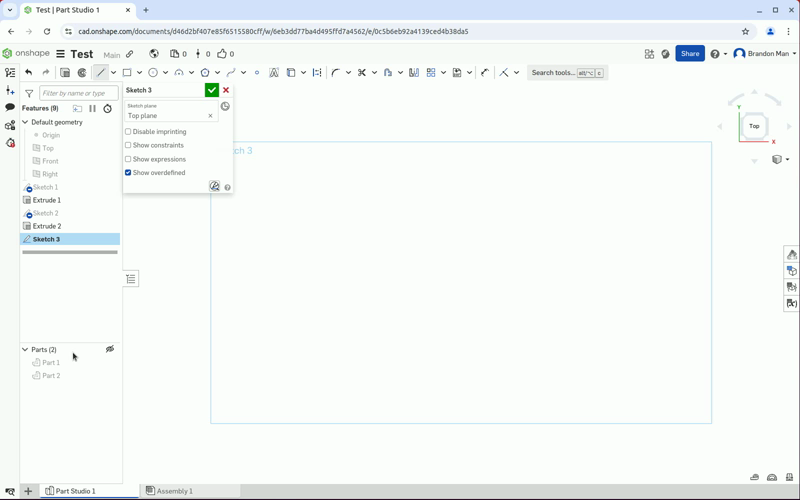
mouse_move(493, 297)
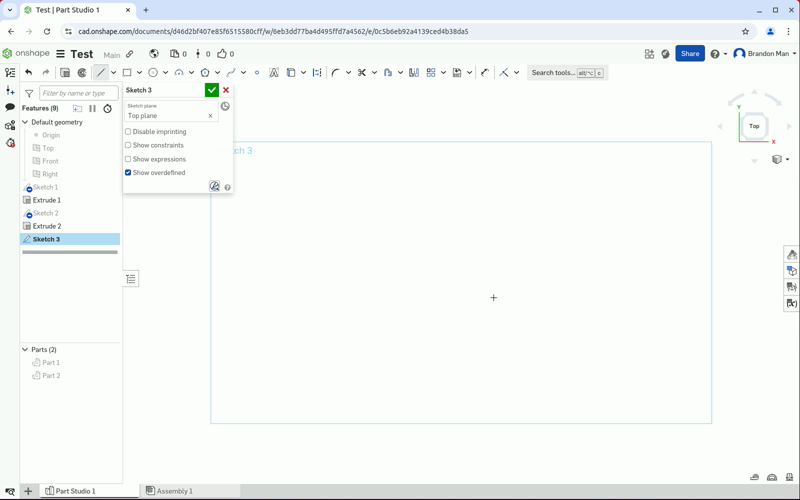
click(493, 297)
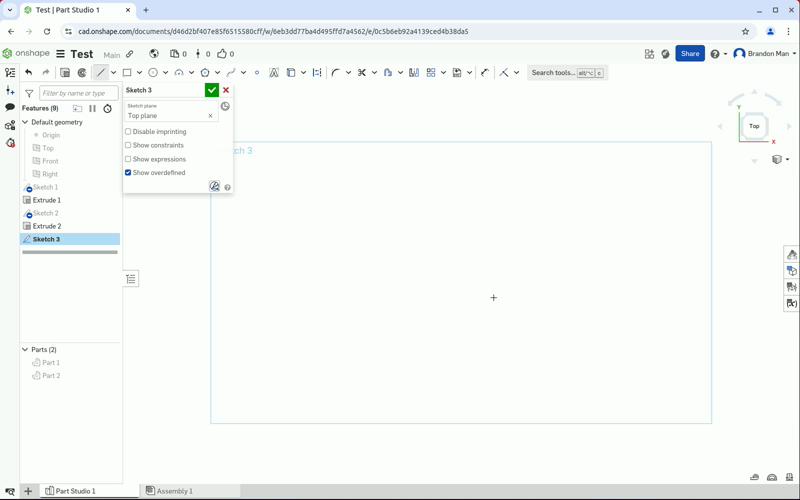
key_up(shift)
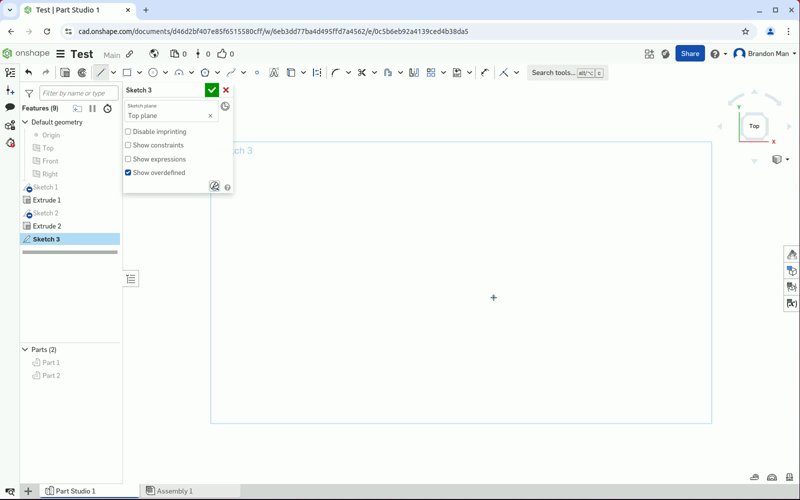
key_down(shift)
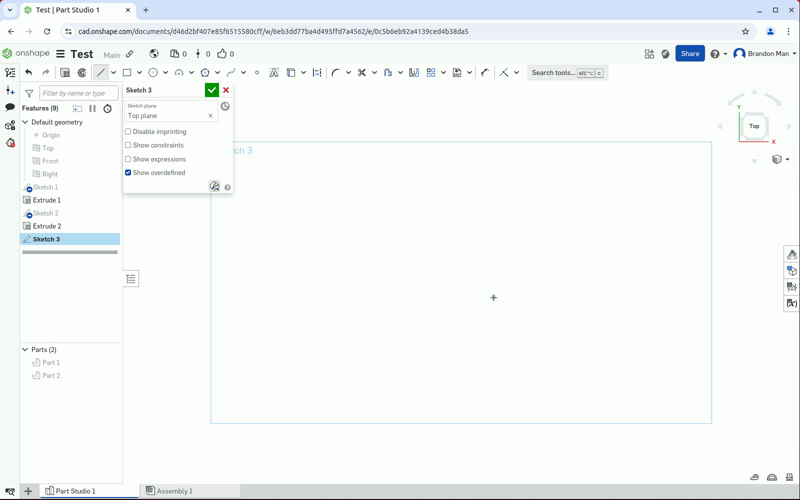
mouse_move(563, 297)
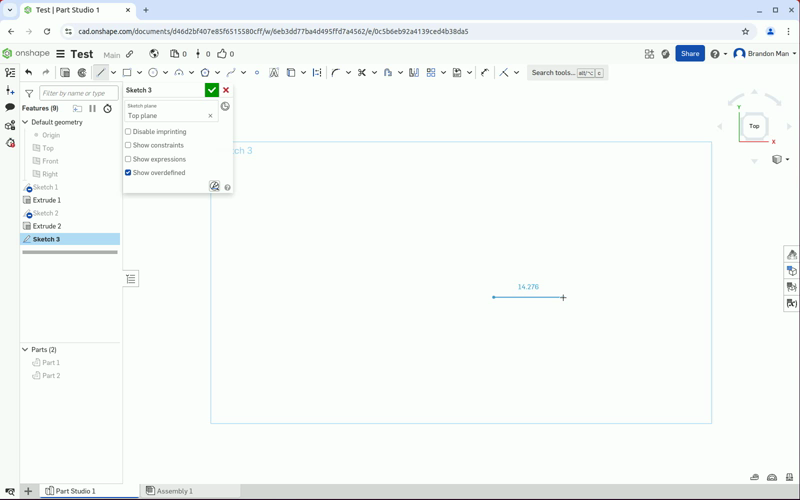
click(563, 297)
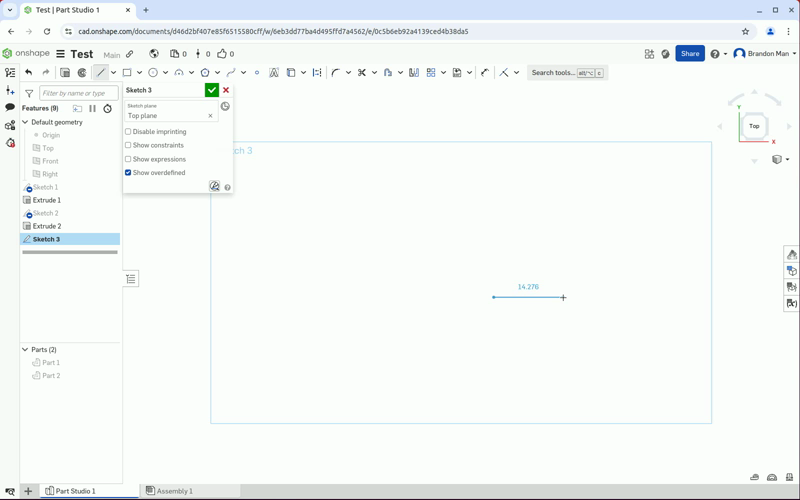
key_up(shift)
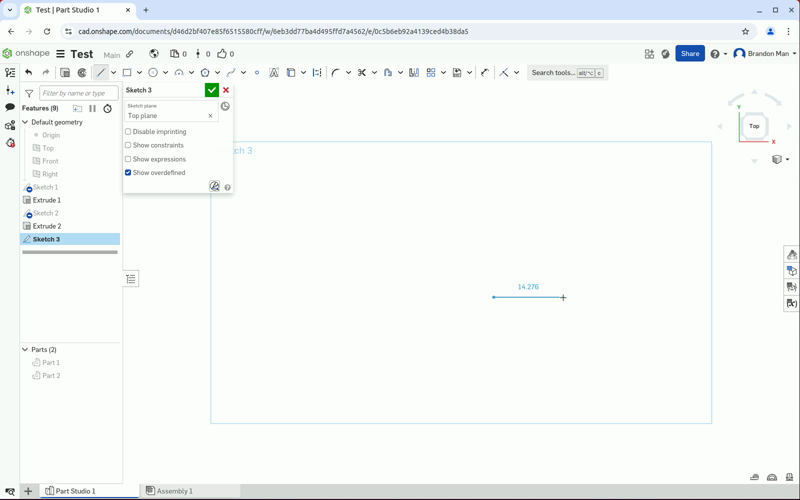
key_down(shift)
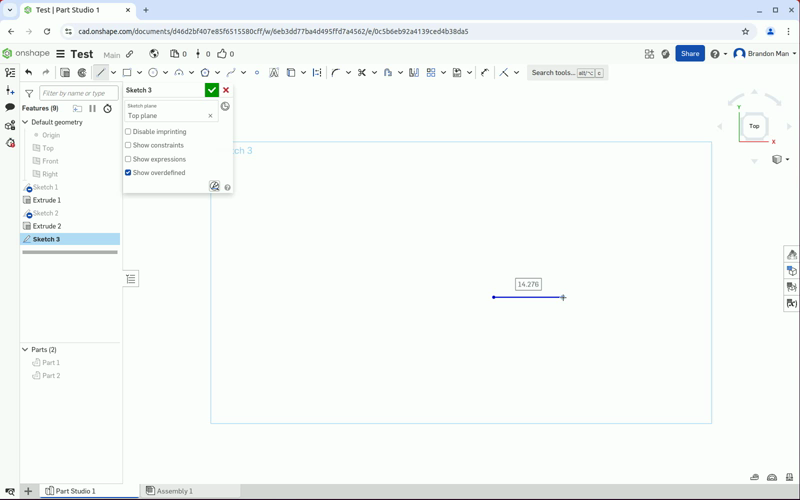
mouse_move(589, 297)
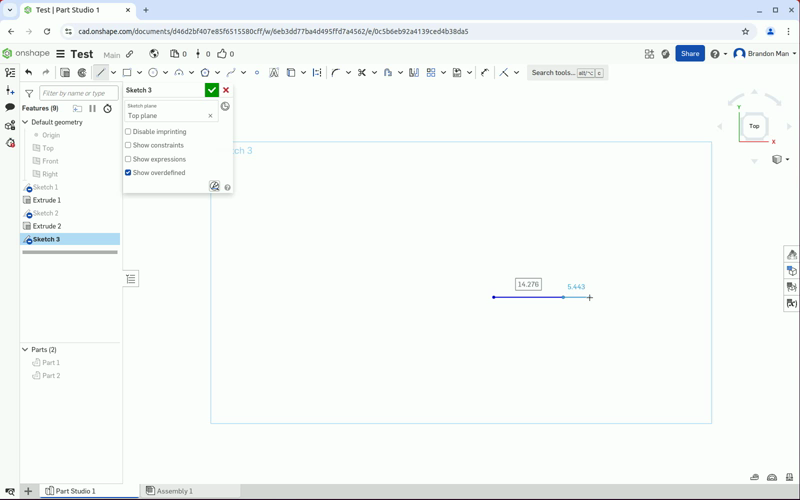
mouse_move(563, 268)
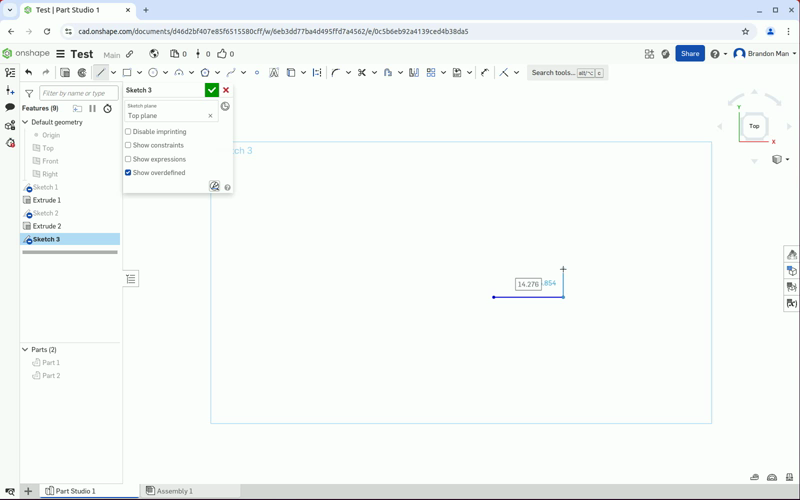
click(563, 268)
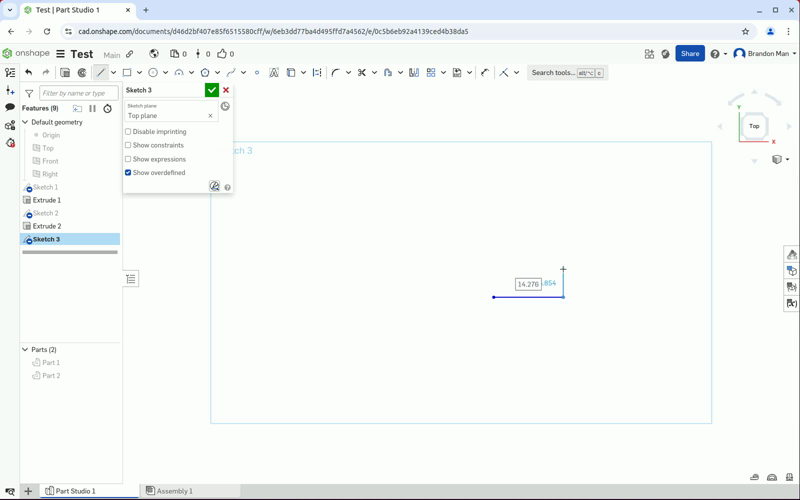
key_up(shift)
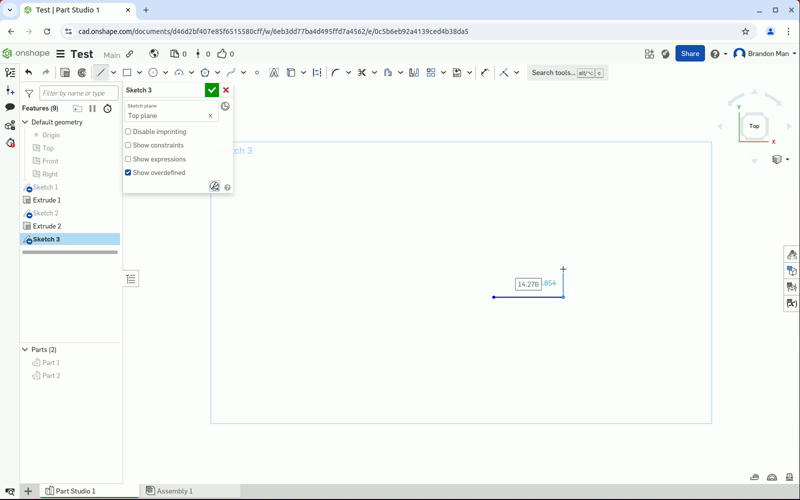
key_down(shift)
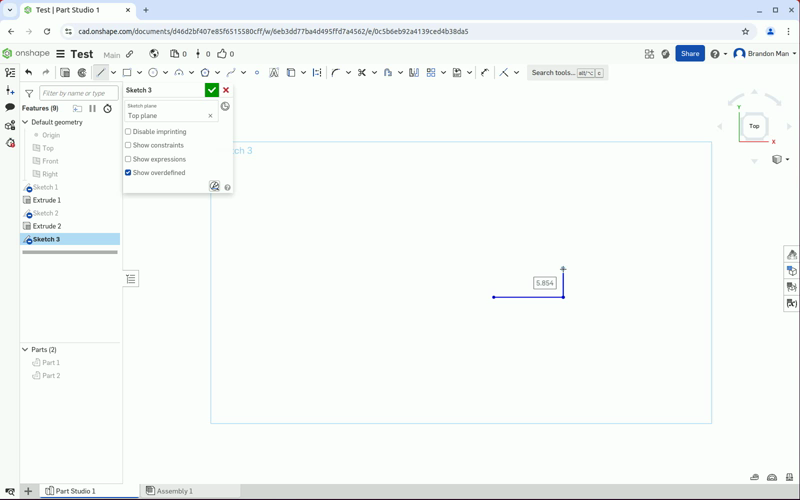
mouse_move(493, 268)
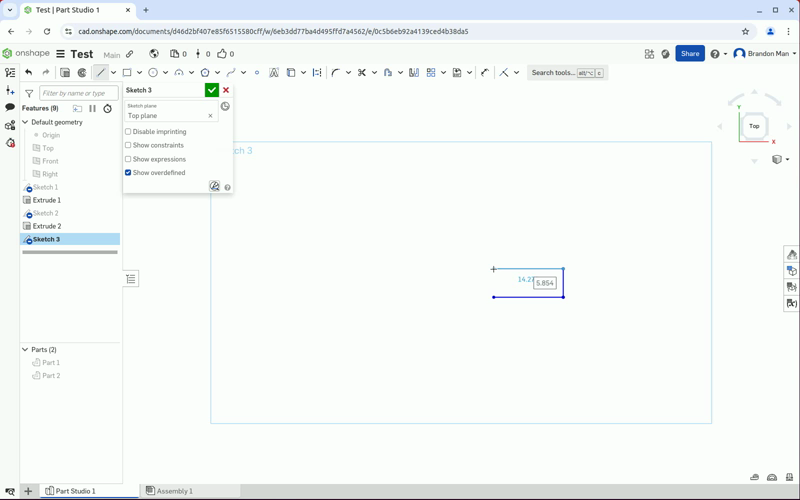
click(493, 268)
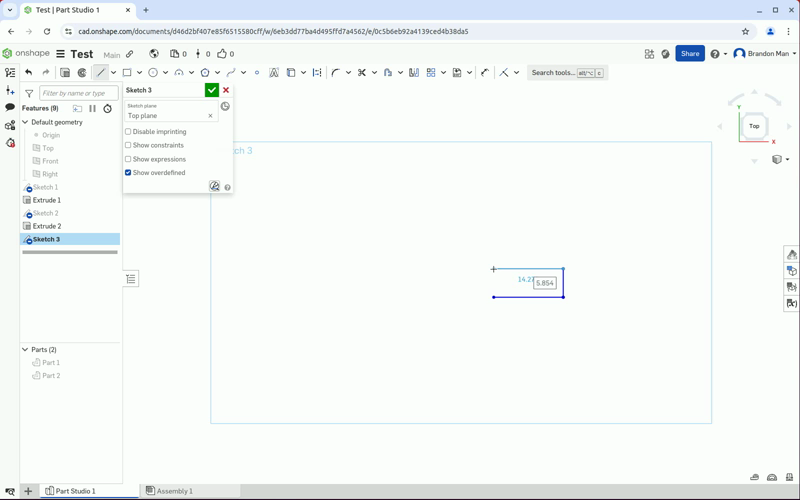
key_up(shift)
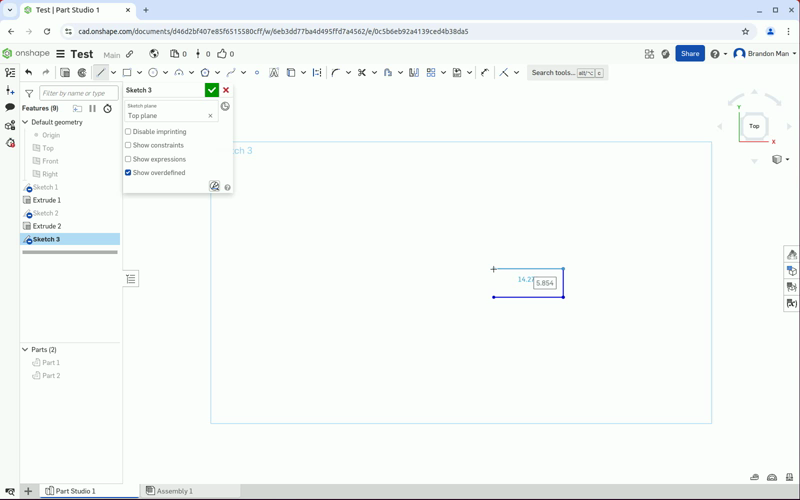
mouse_move(523, 268)
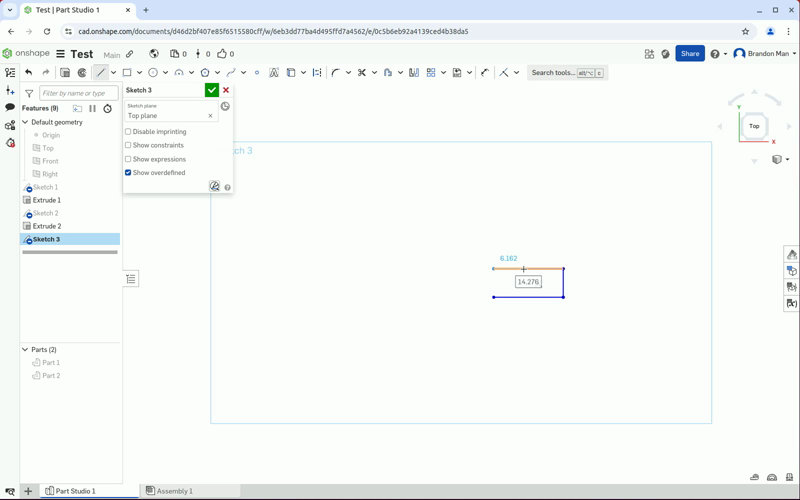
key_down(shift)
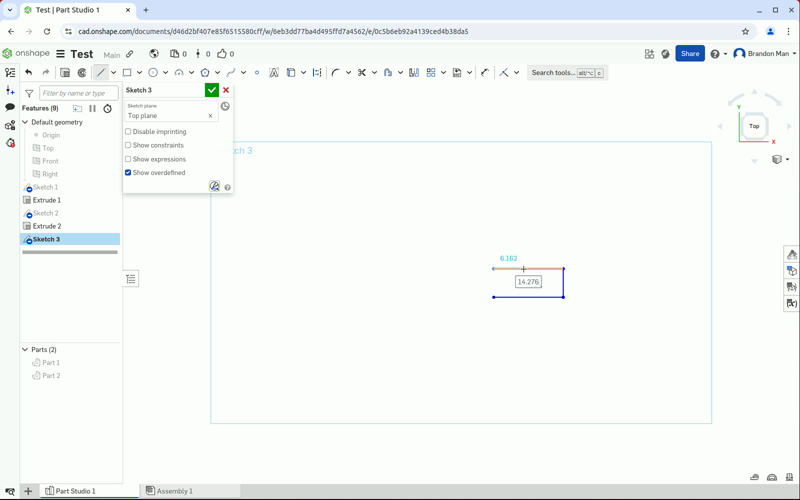
mouse_move(493, 297)
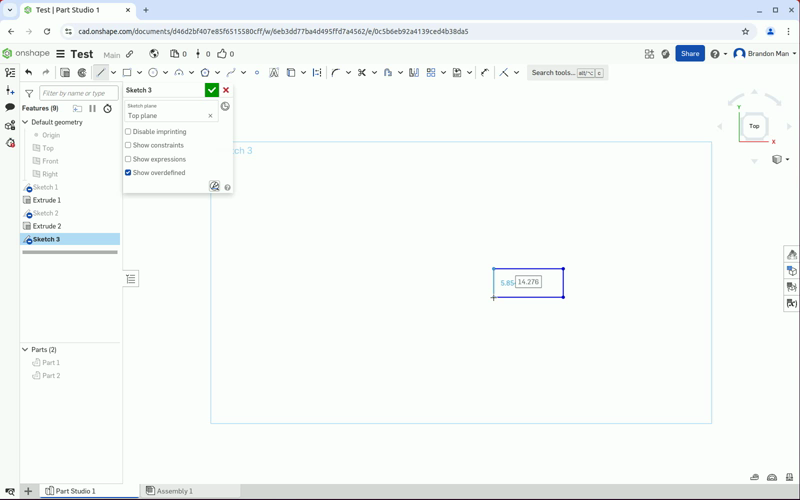
key_up(shift)
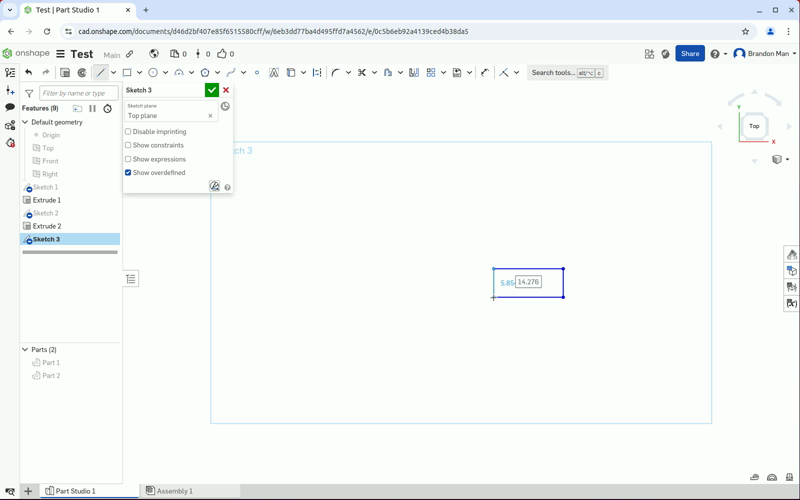
click(493, 297)
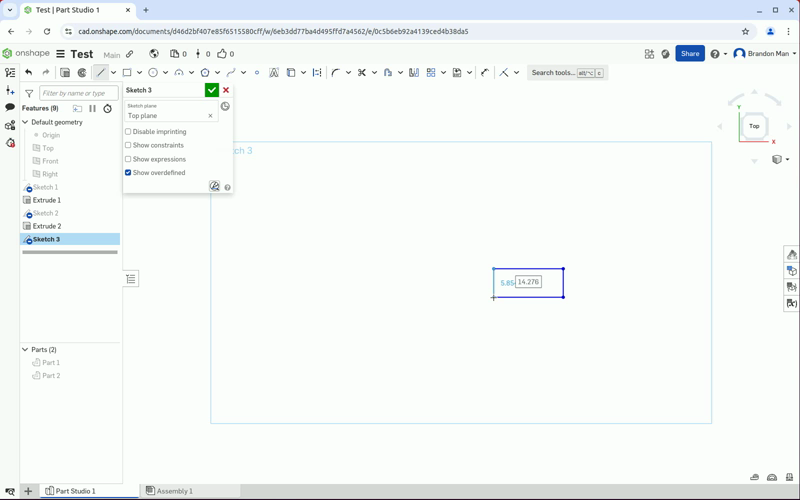
key(esc)
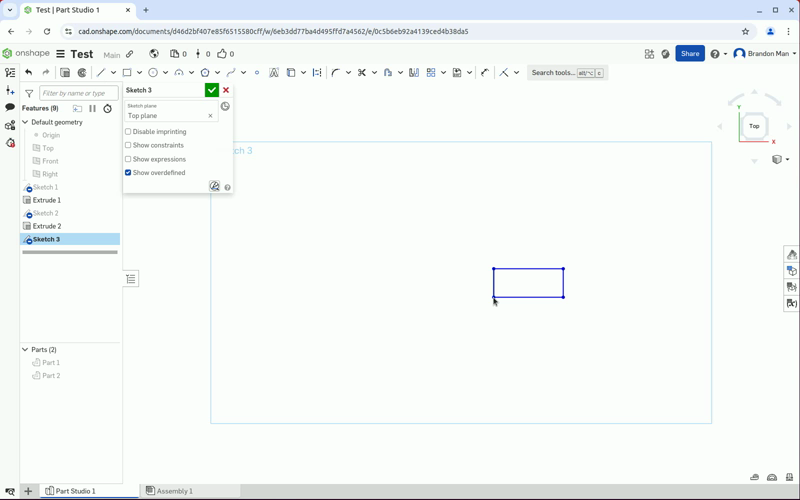
mouse_move(553, 287)
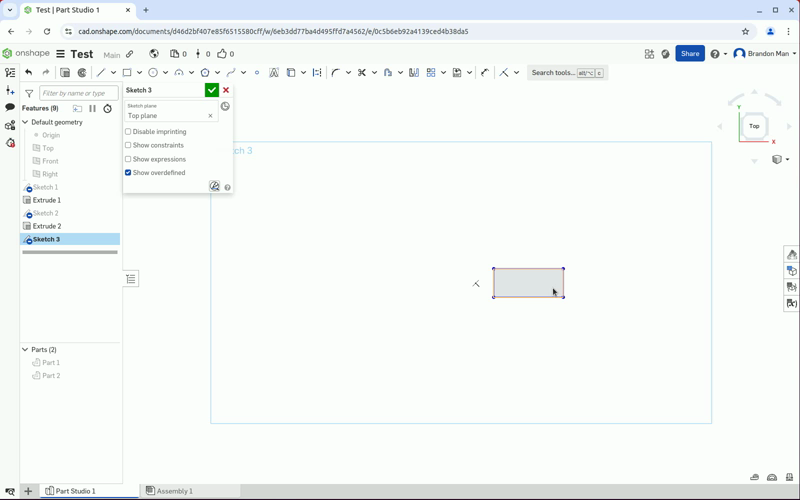
click(553, 287)
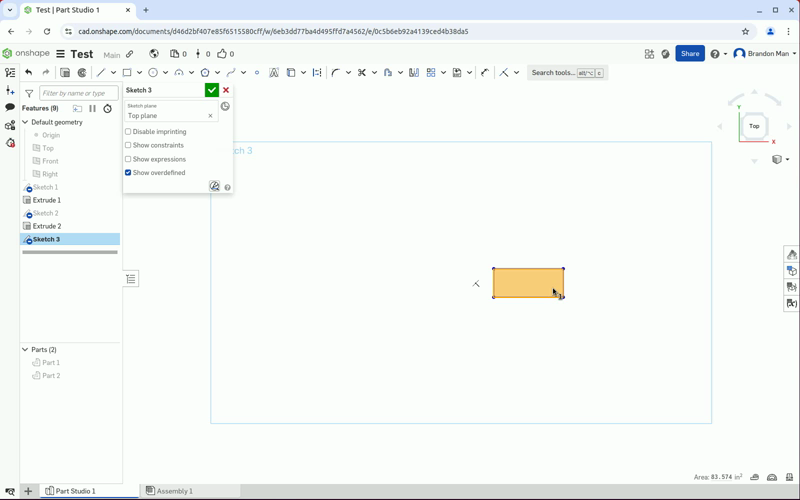
mouse_move(73, 352)
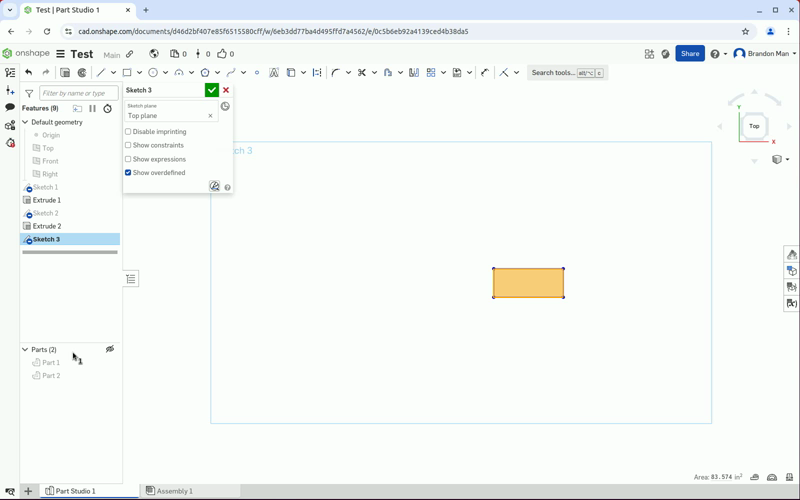
key(shift+y)
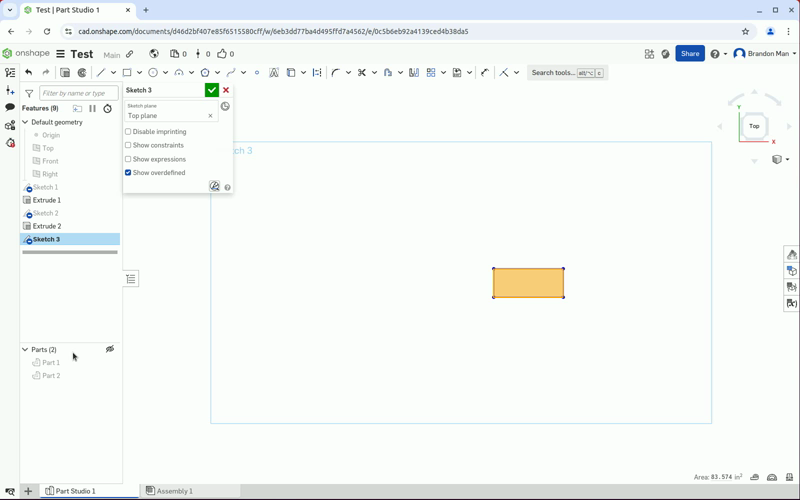
key(shift+e)
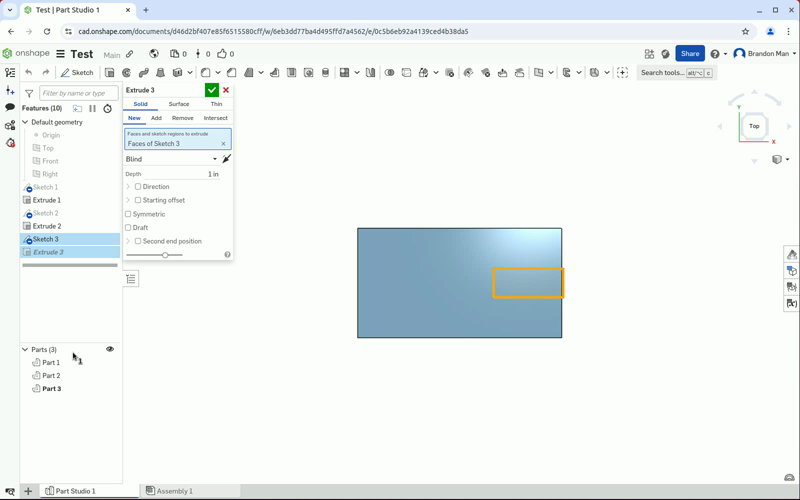
mouse_move(143, 106)
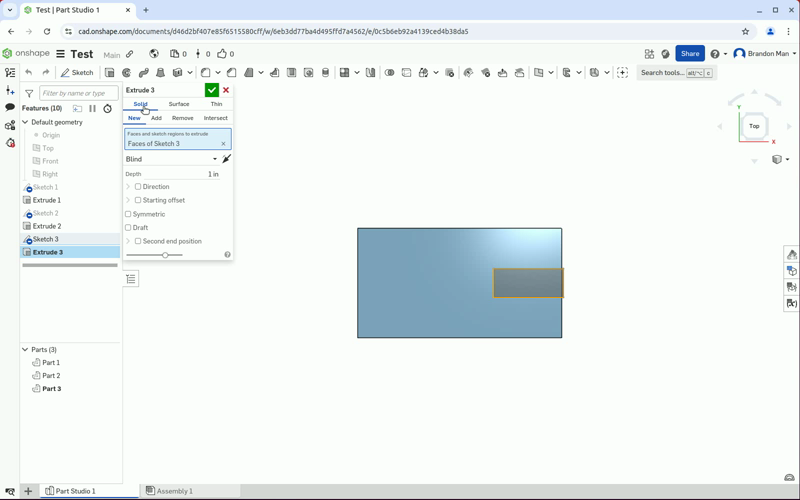
click(143, 106)
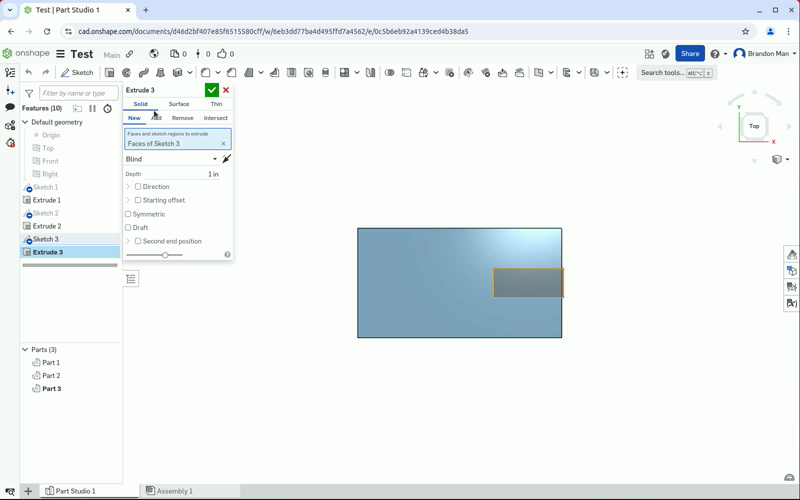
mouse_move(186, 120)
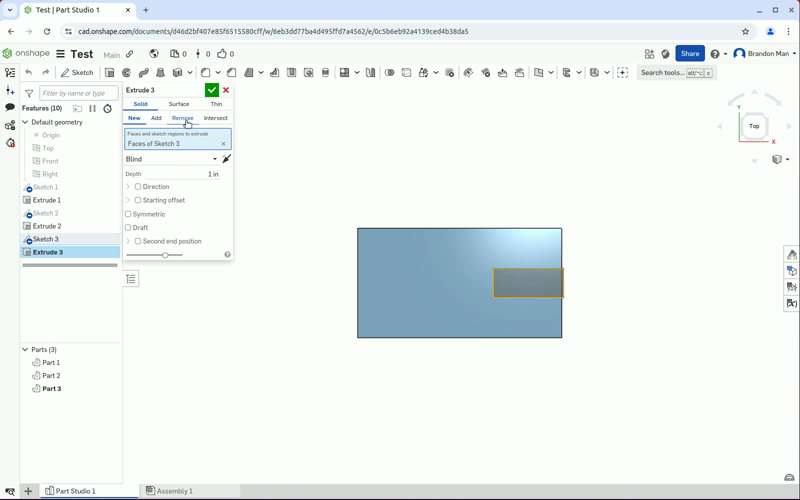
click(186, 120)
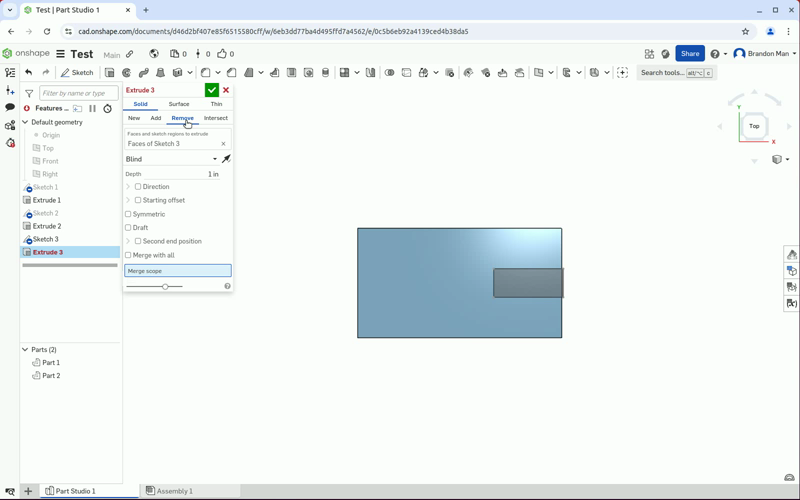
key(tab, 4)
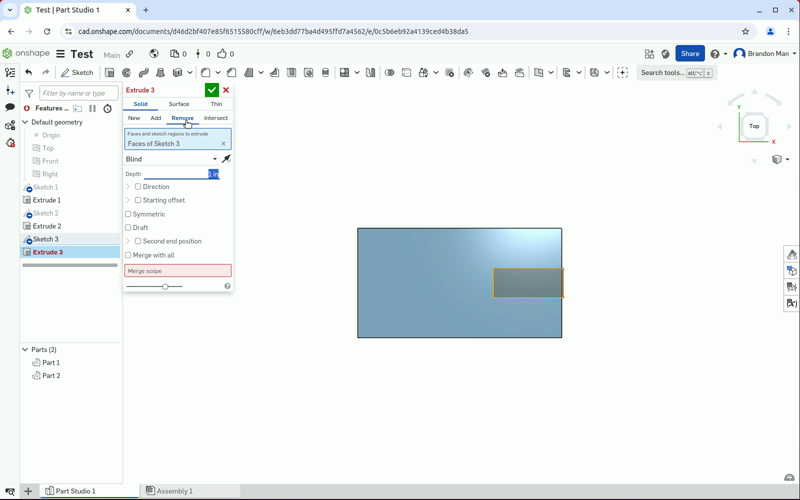
text(-26.478)
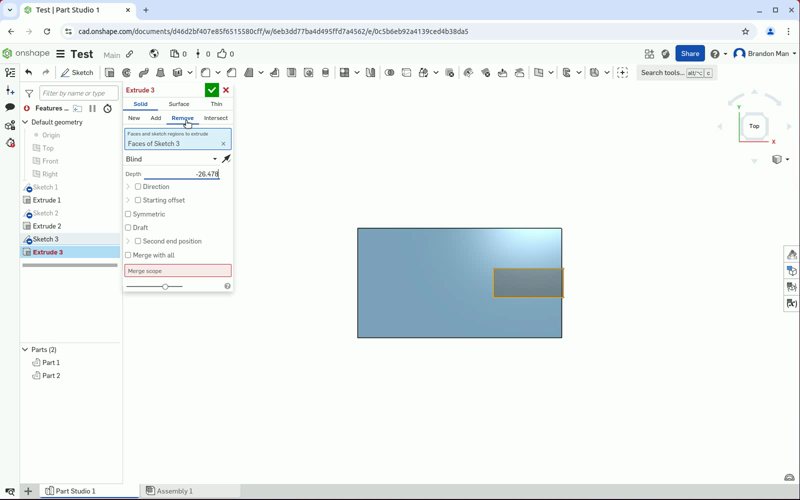
key(tab, 6)
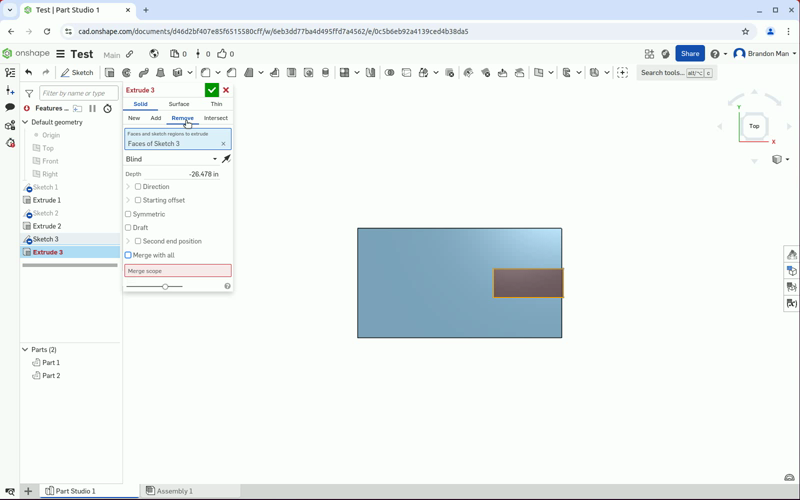
key(space)
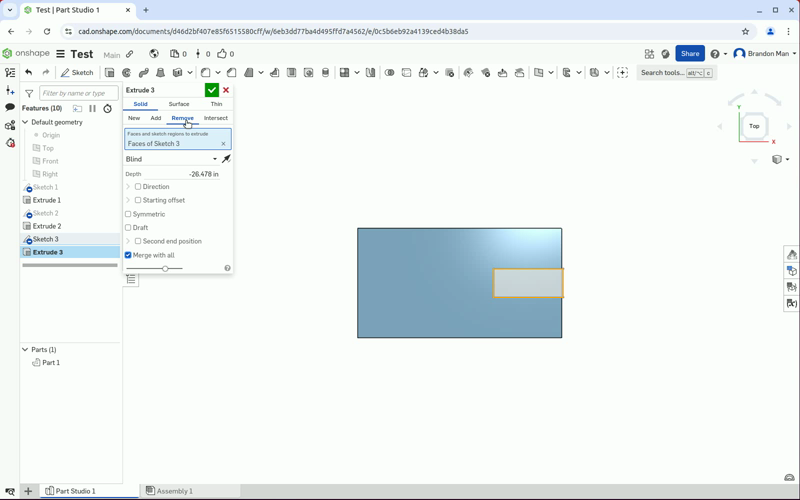
key(enter)
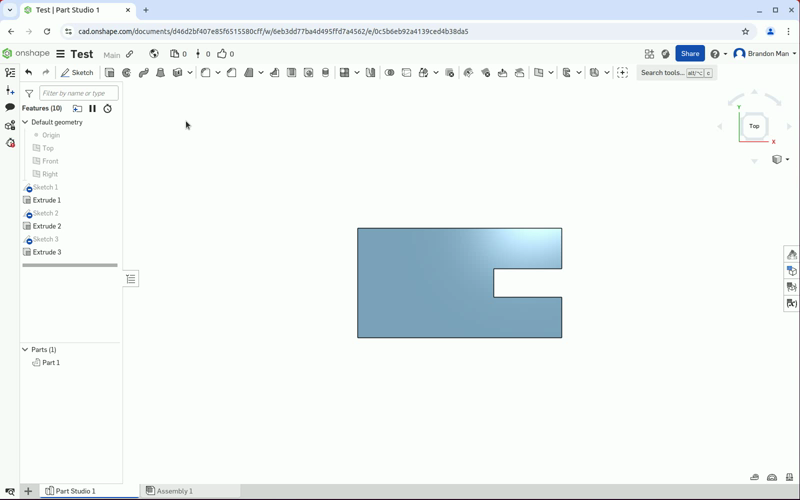
key(shift+h)
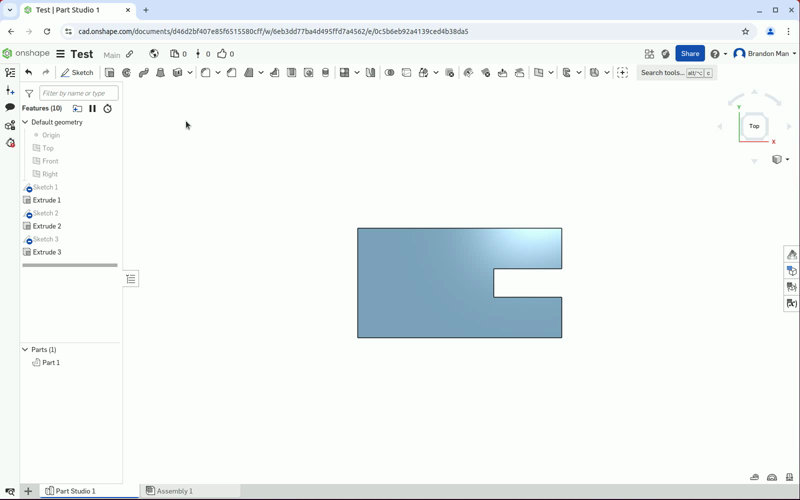
key(shift+h)
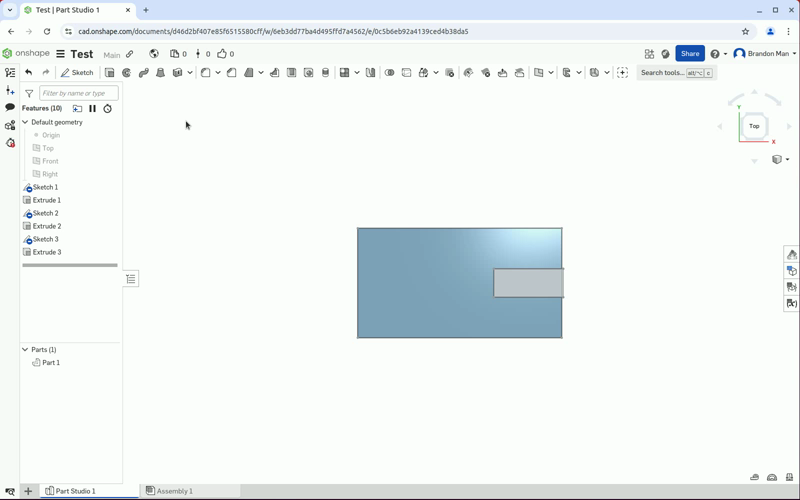
key(shift+7)
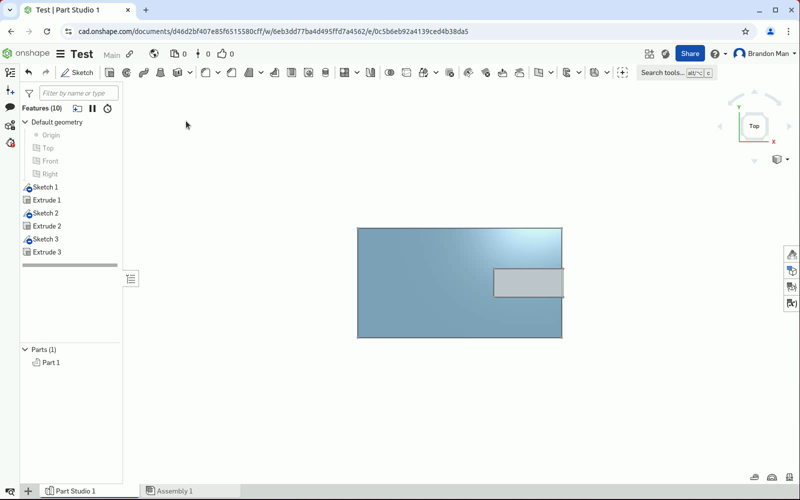
key(up, 3)
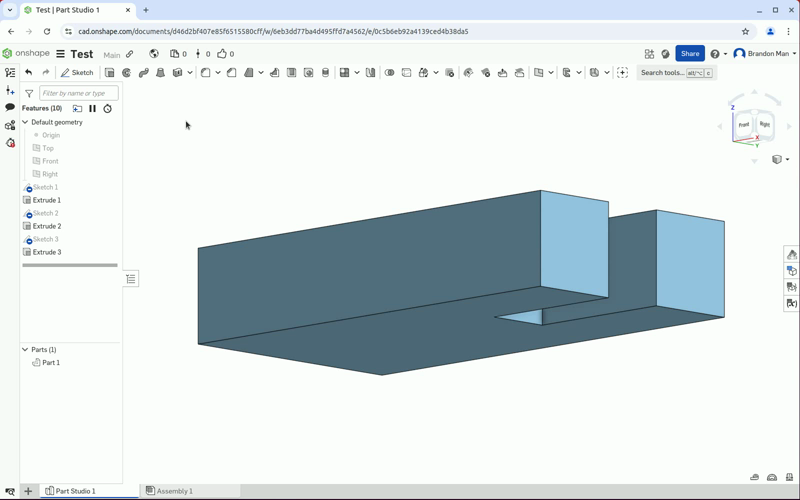
key(left, 3)
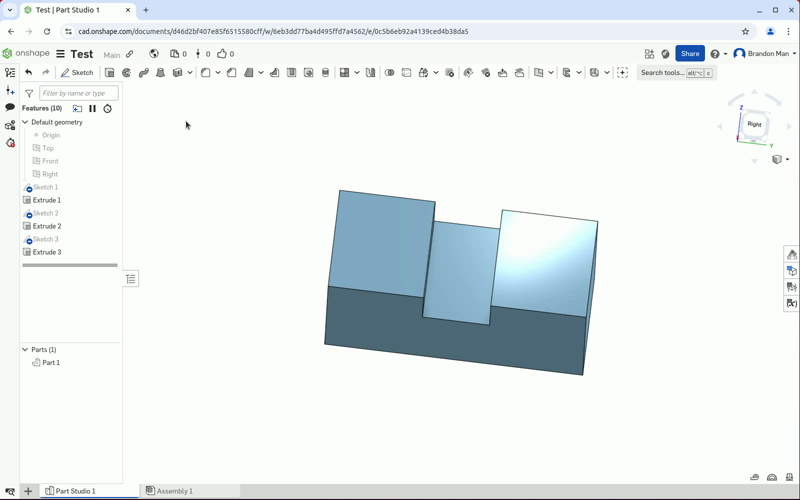
key(right, 3)
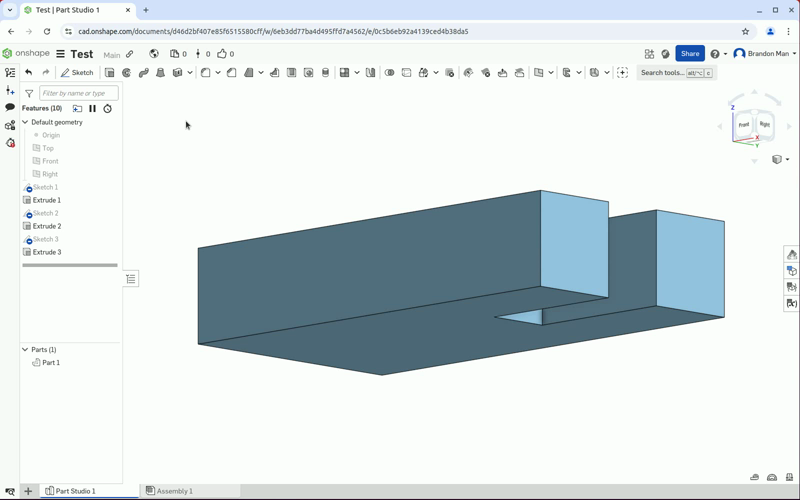
key(down, 3)
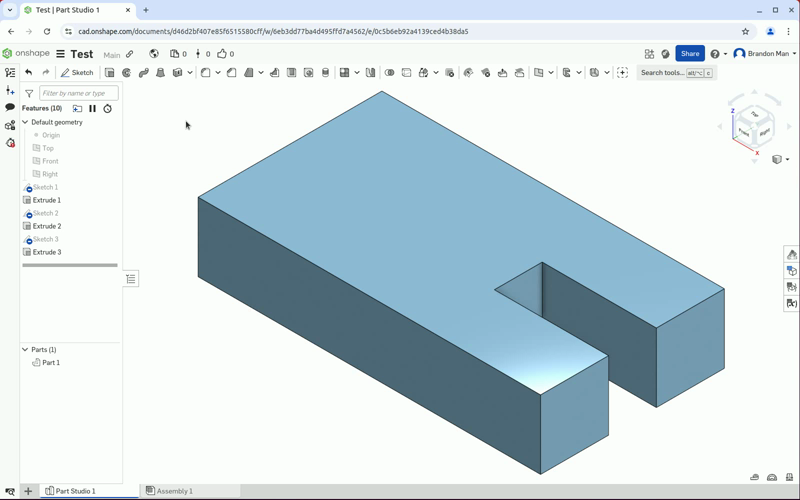
mouse_move(73, 189)
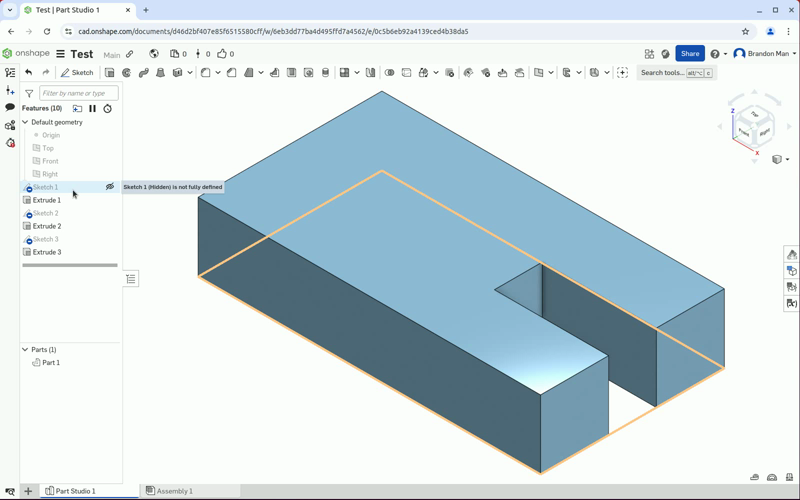
click(73, 189)